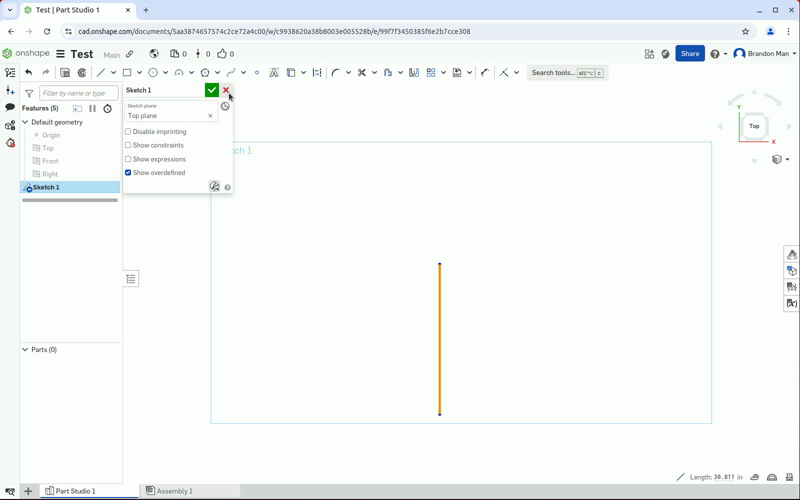
key(shift+h)
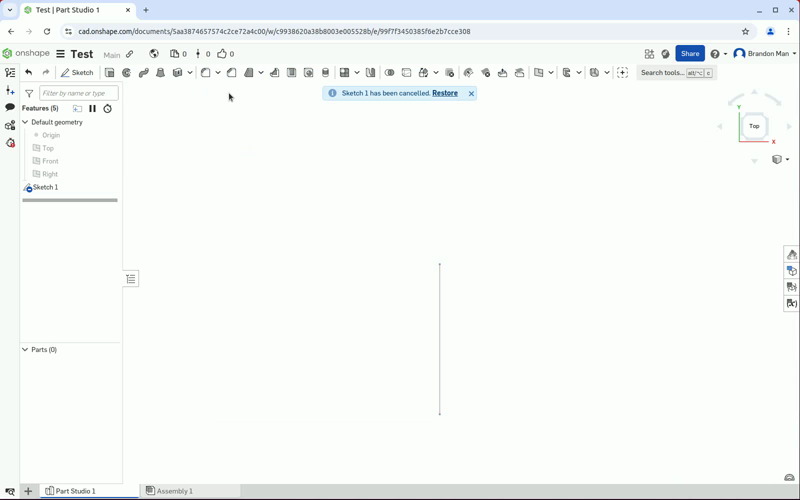
key(shift+s)
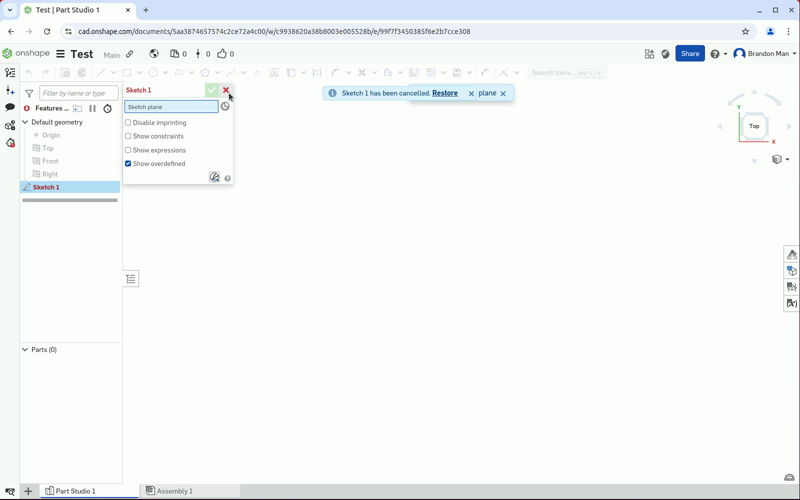
mouse_move(73, 150)
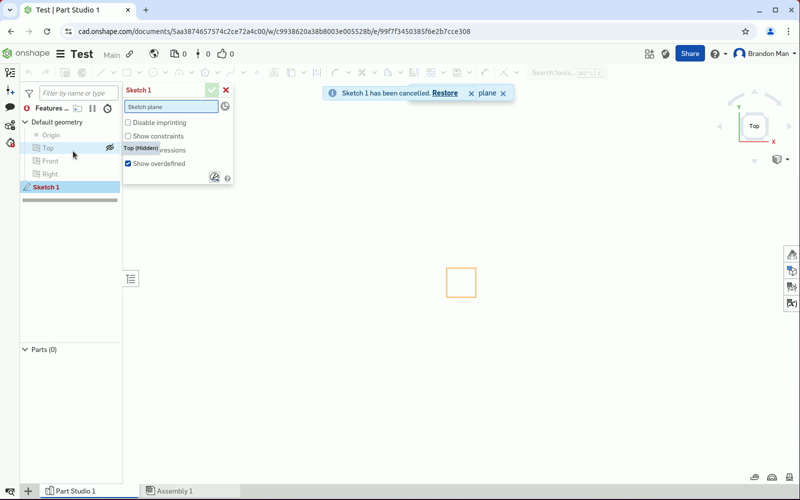
click(73, 150)
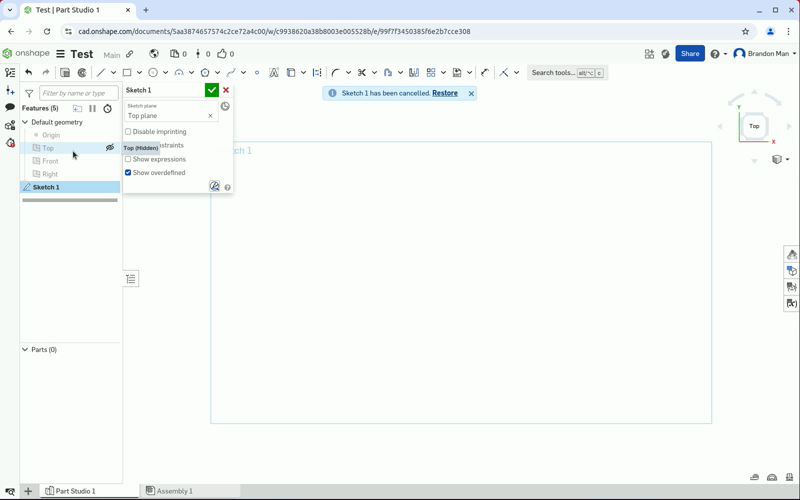
mouse_move(73, 352)
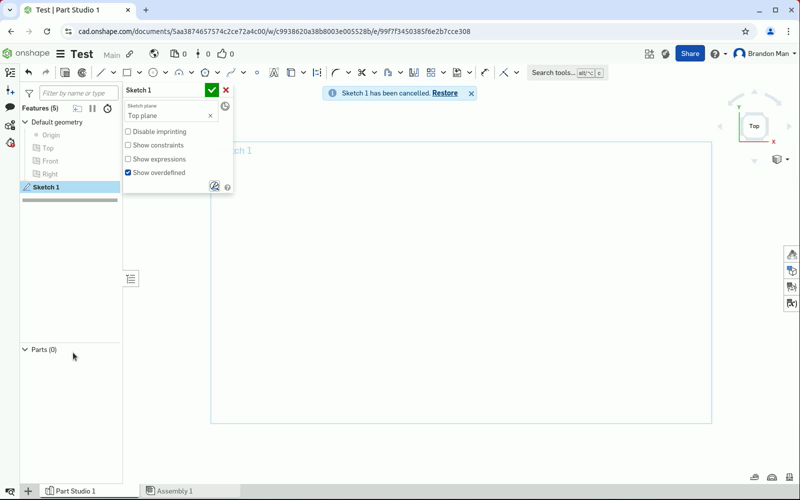
key(y)
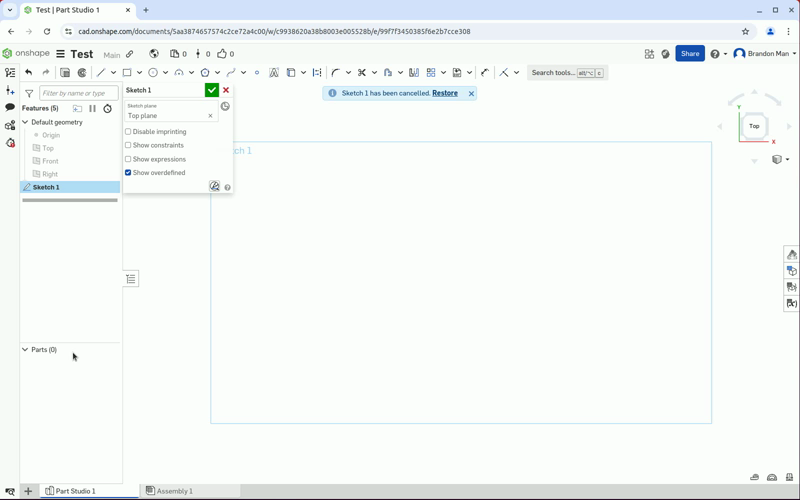
key(l)
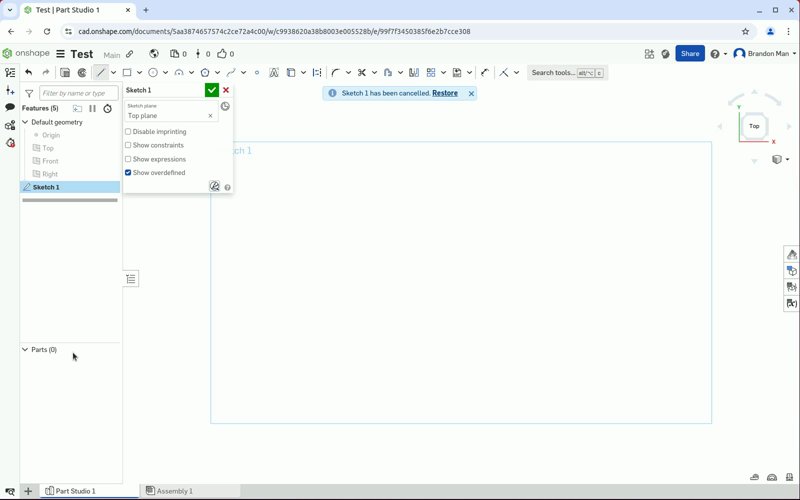
key_down(shift)
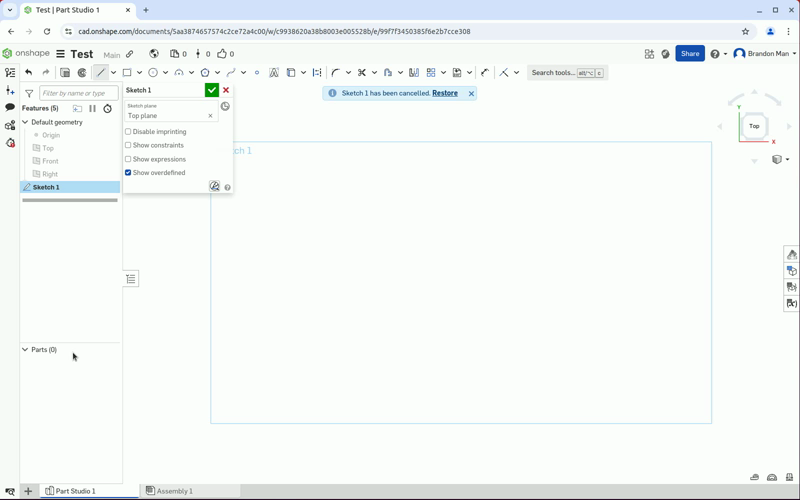
mouse_move(391, 339)
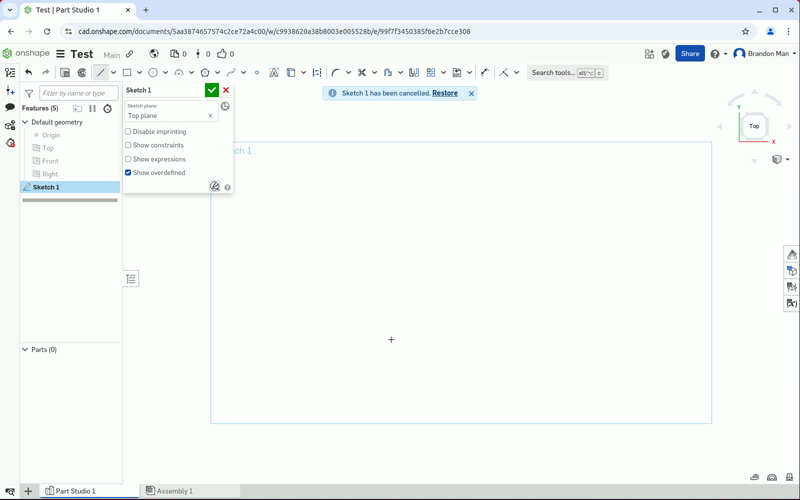
click(391, 339)
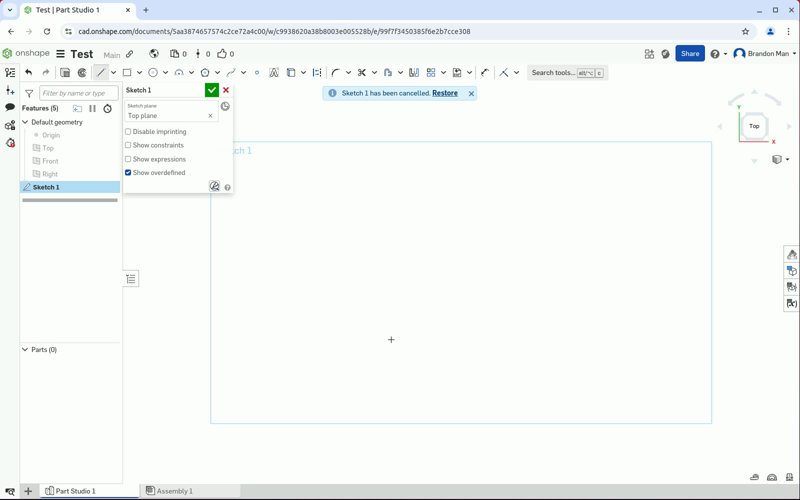
key_up(shift)
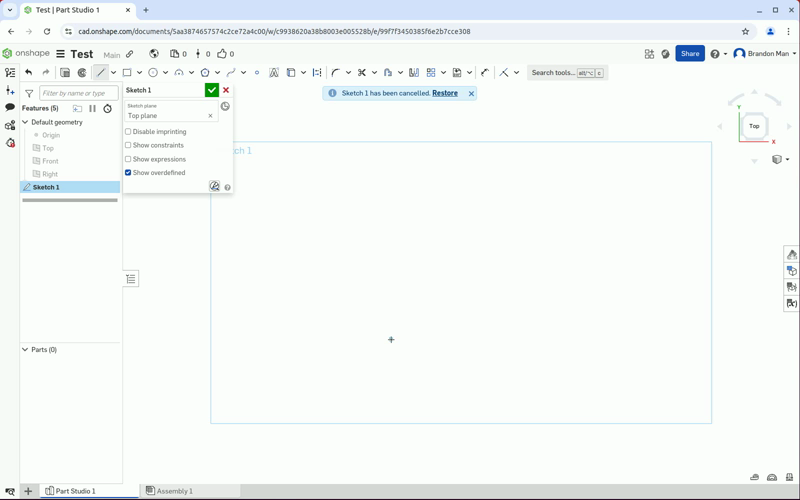
key_down(shift)
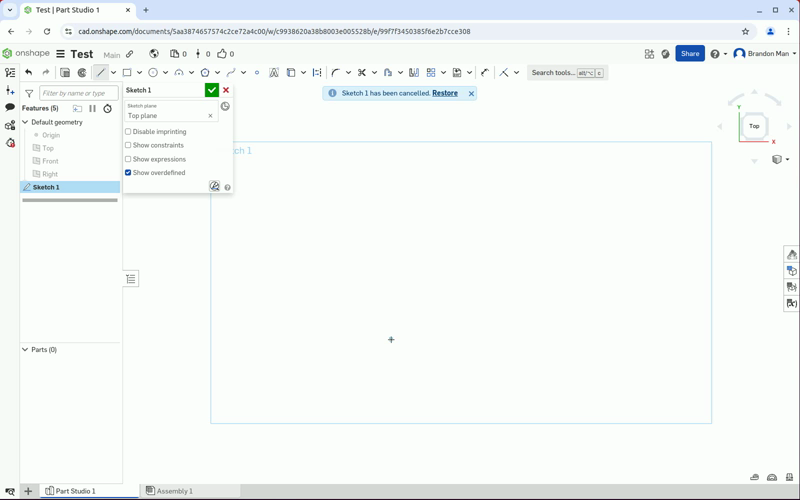
mouse_move(572, 339)
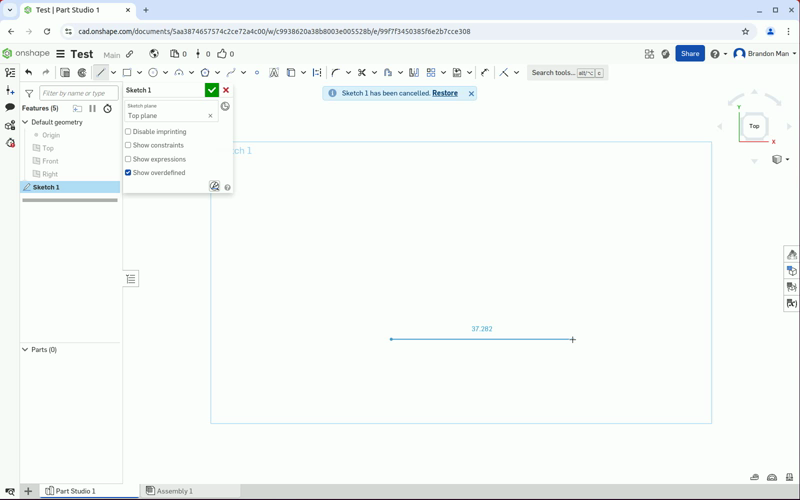
click(572, 339)
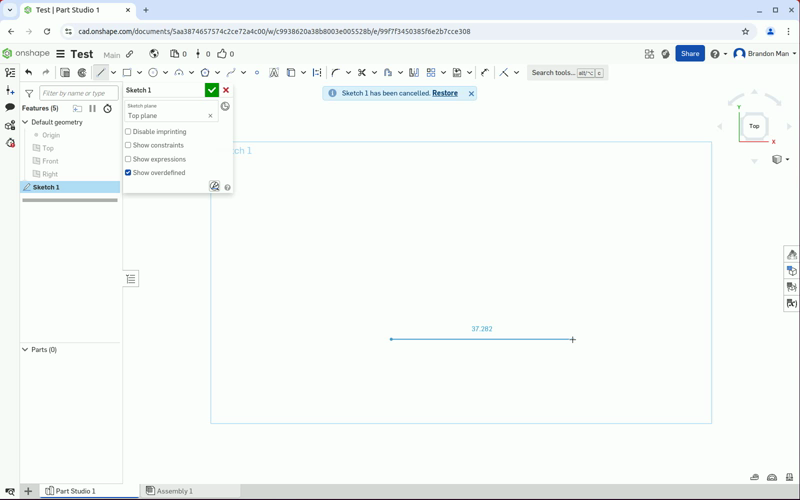
key_up(shift)
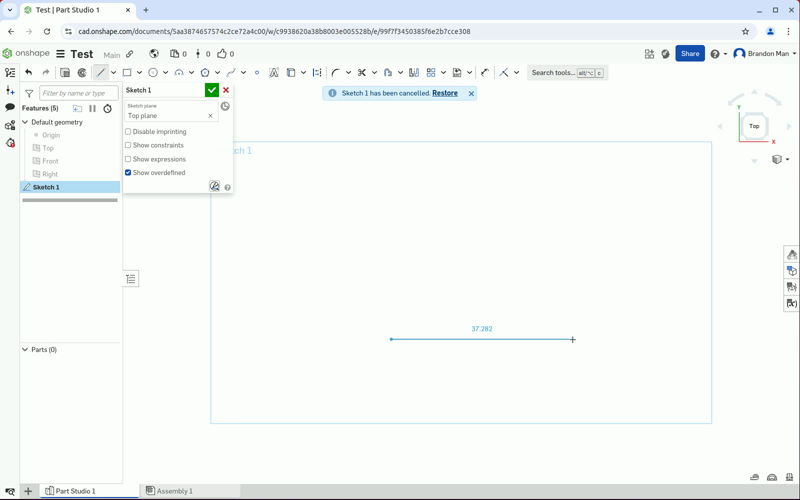
key_down(shift)
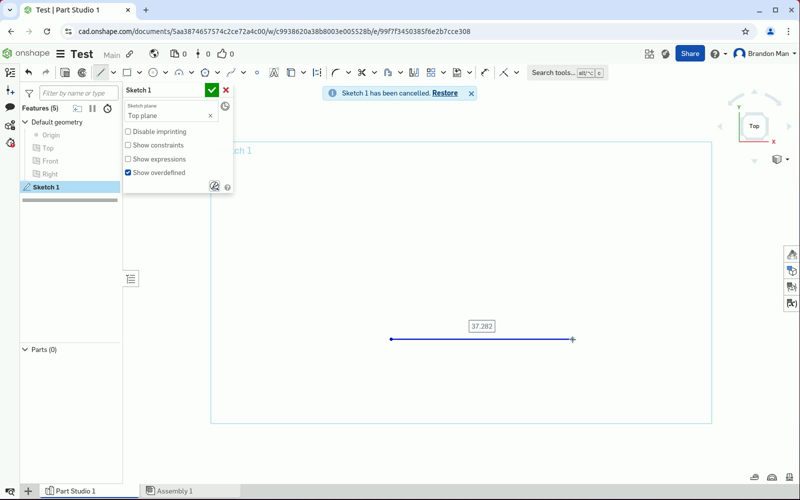
mouse_move(572, 209)
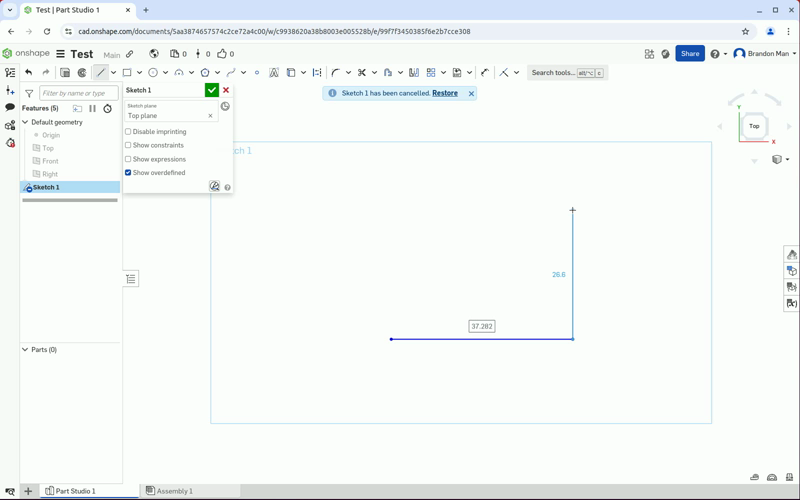
click(572, 209)
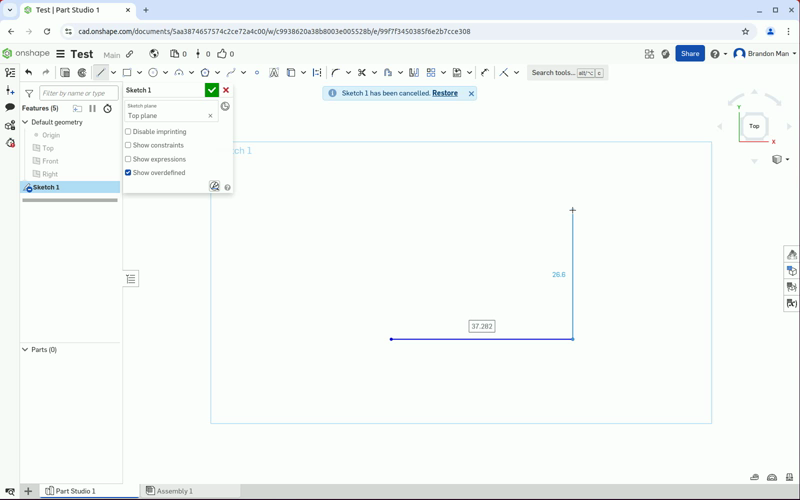
key_up(shift)
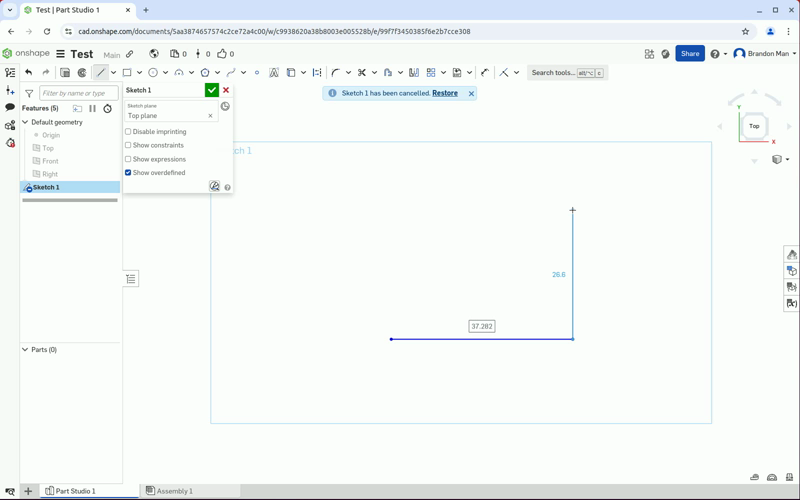
key_down(shift)
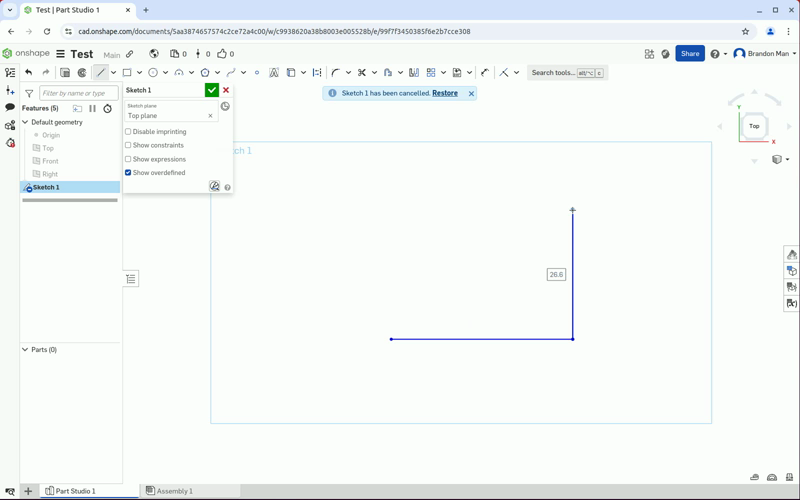
mouse_move(450, 209)
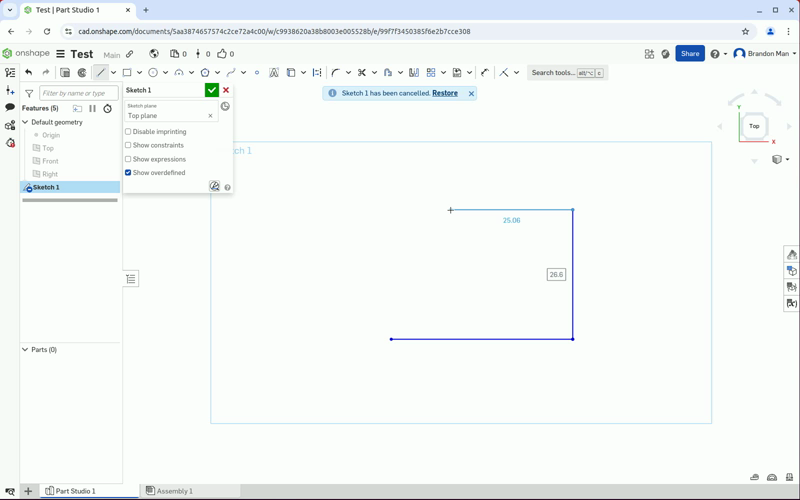
click(450, 209)
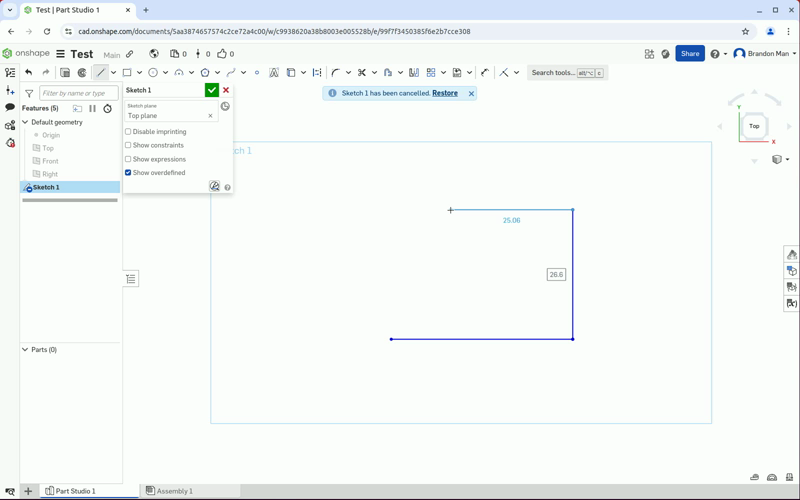
key_up(shift)
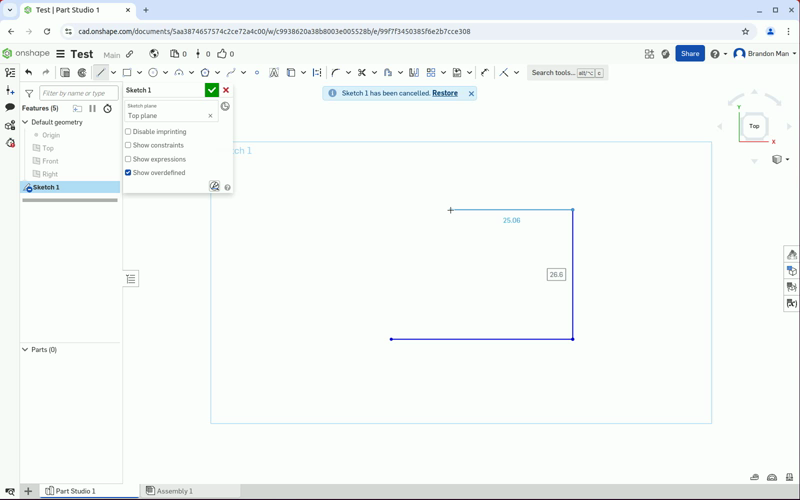
key_down(shift)
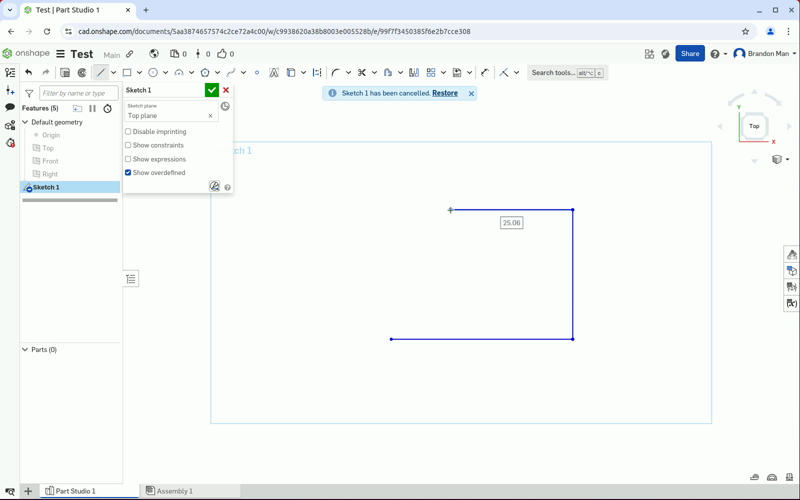
mouse_move(480, 209)
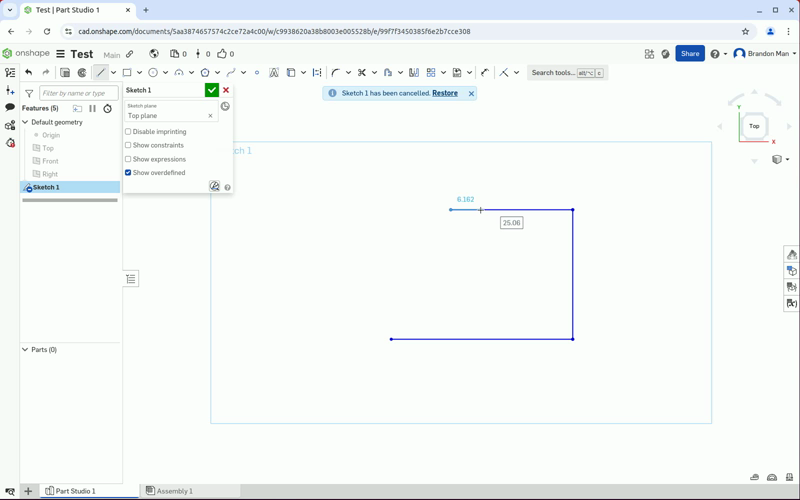
mouse_move(450, 247)
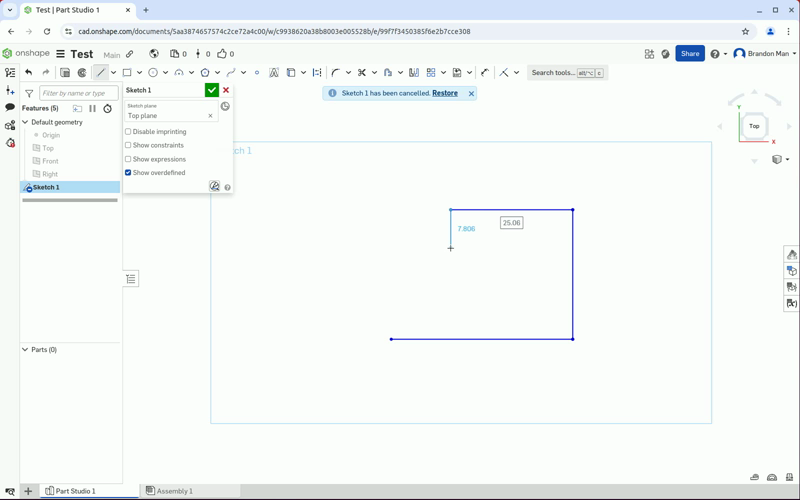
click(450, 247)
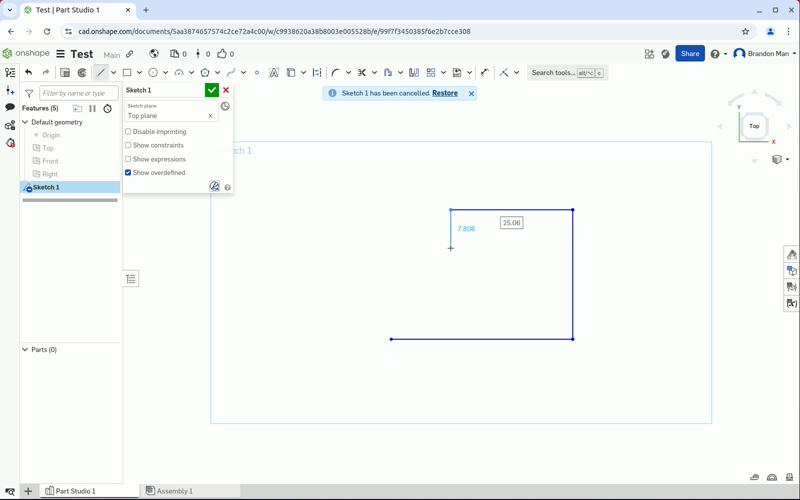
key_up(shift)
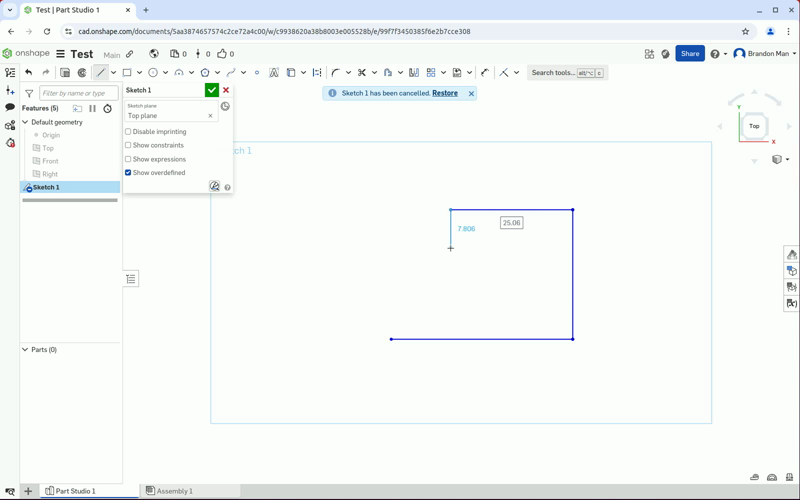
key_down(shift)
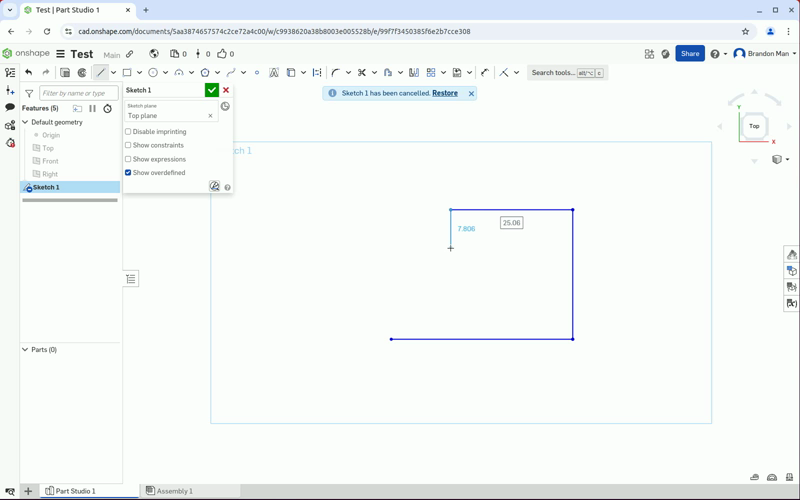
mouse_move(480, 247)
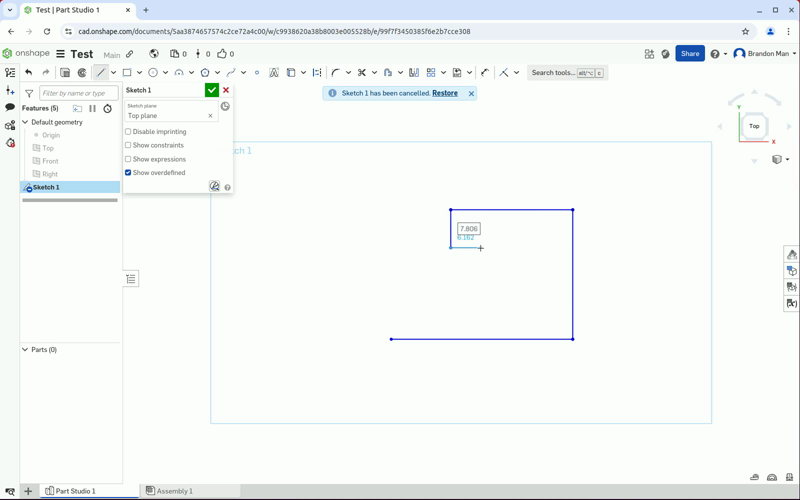
mouse_move(391, 247)
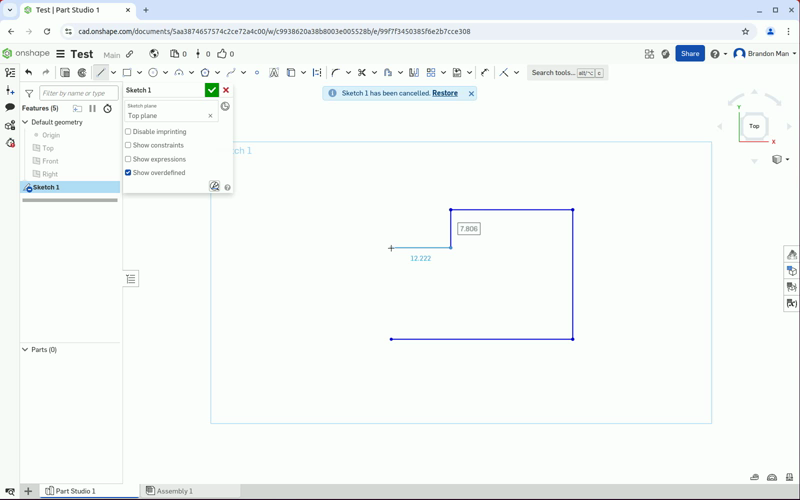
click(391, 247)
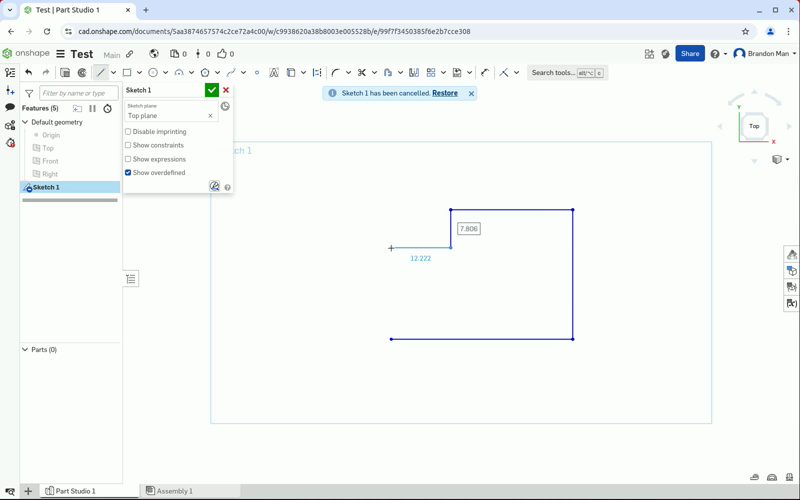
key_up(shift)
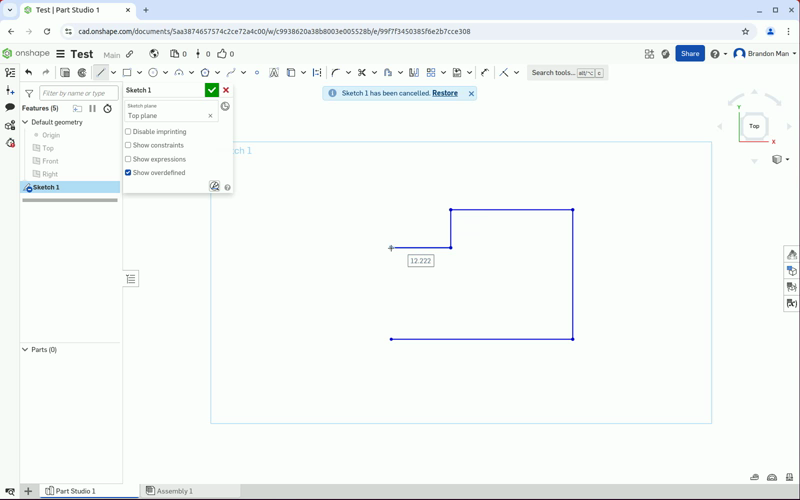
key_down(shift)
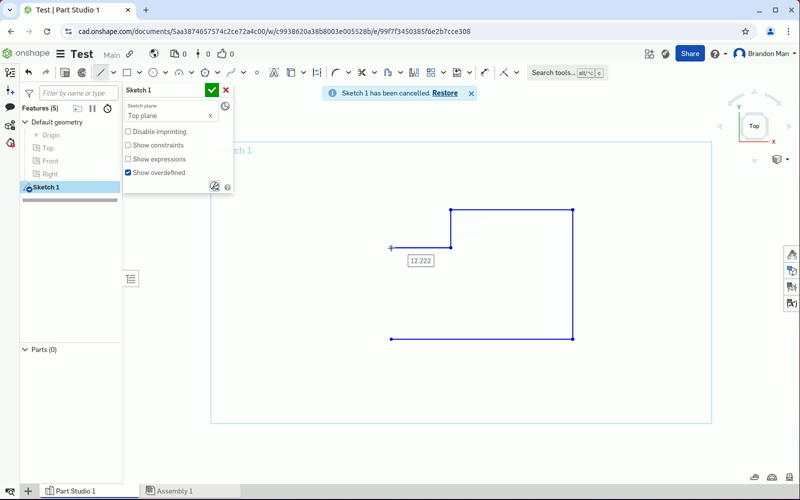
mouse_move(391, 339)
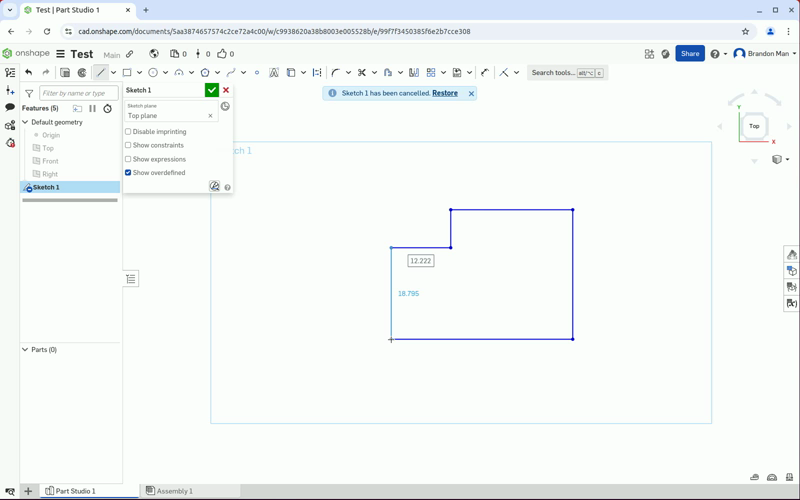
key_up(shift)
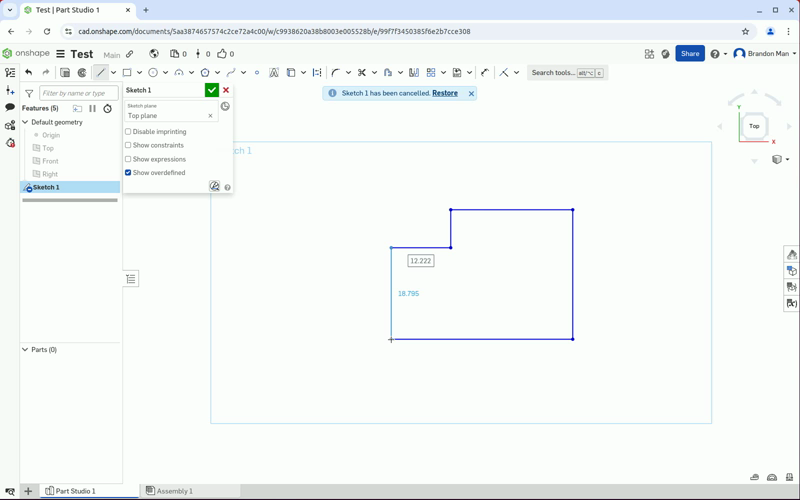
click(391, 339)
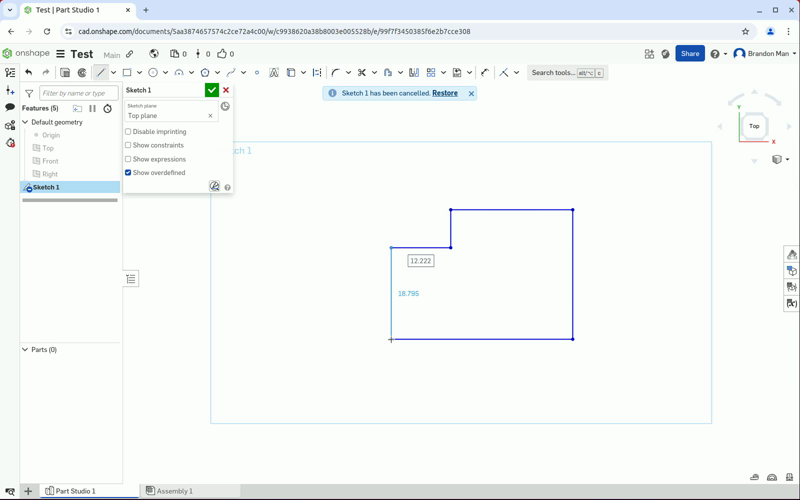
key(esc)
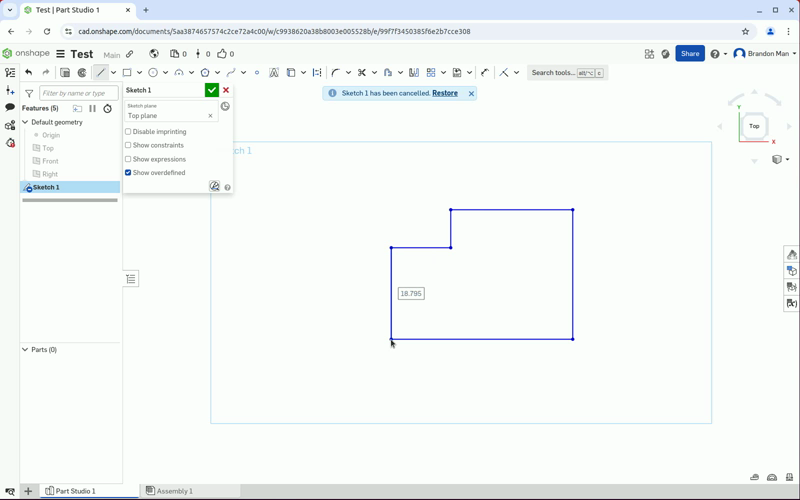
mouse_move(530, 247)
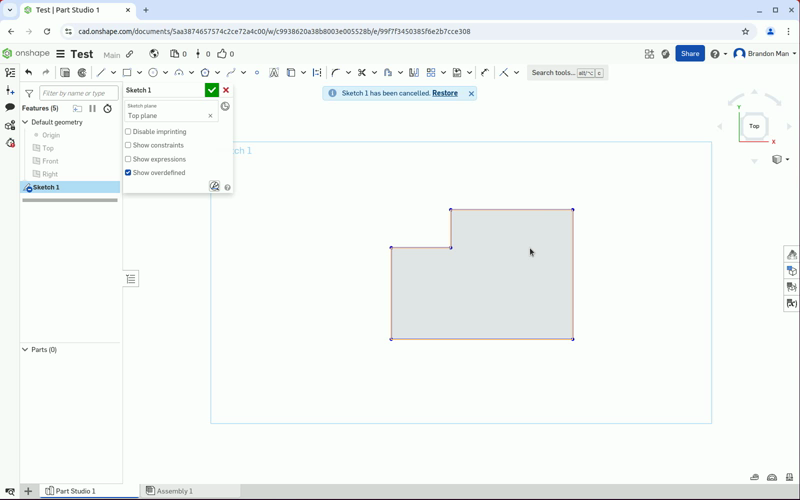
click(530, 247)
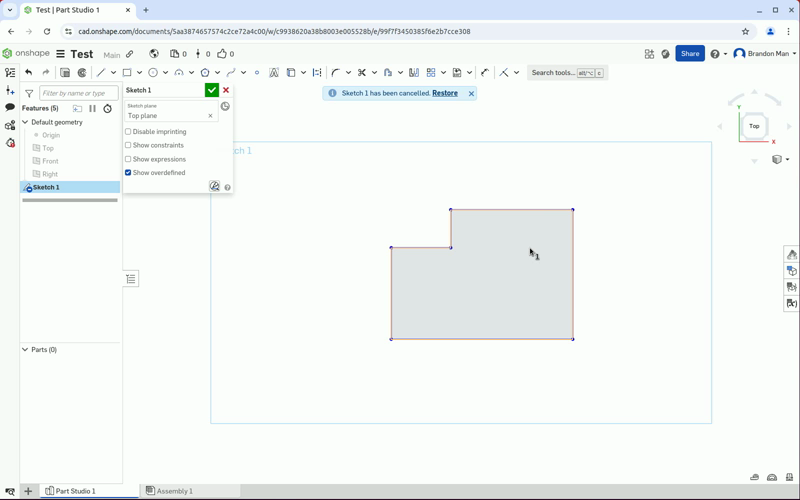
mouse_move(73, 352)
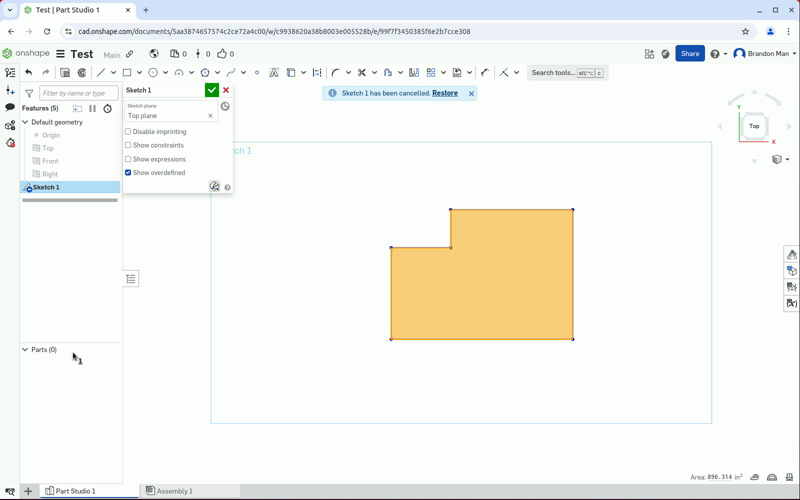
key(shift+y)
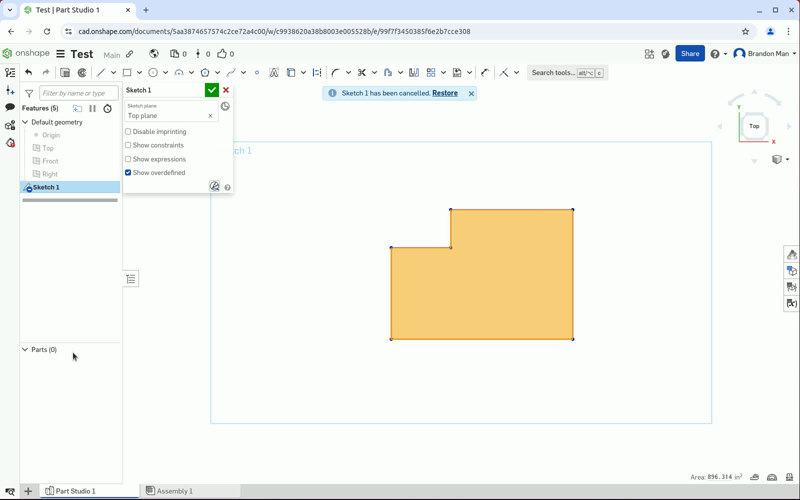
key(shift+e)
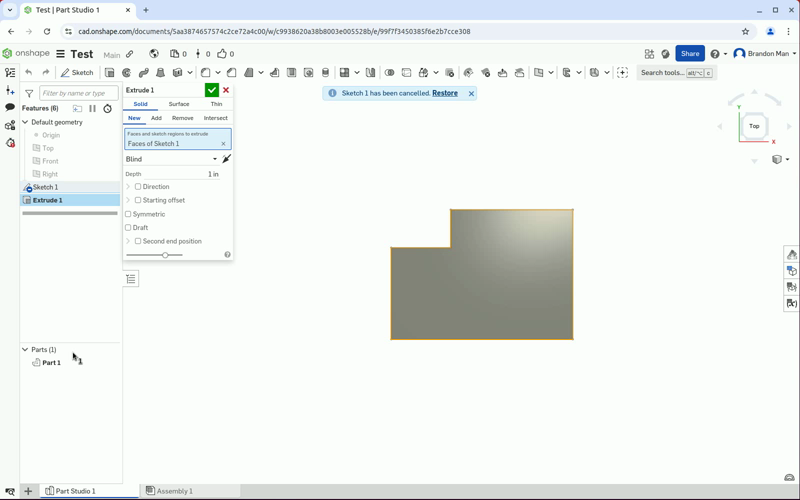
mouse_move(143, 106)
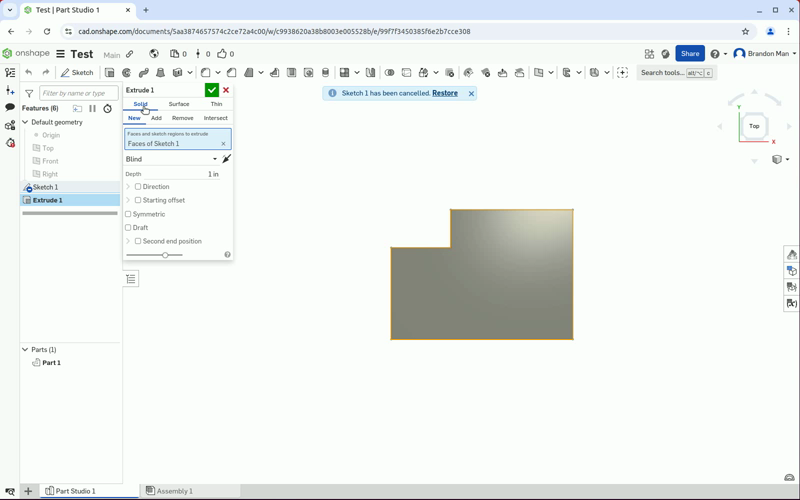
click(143, 106)
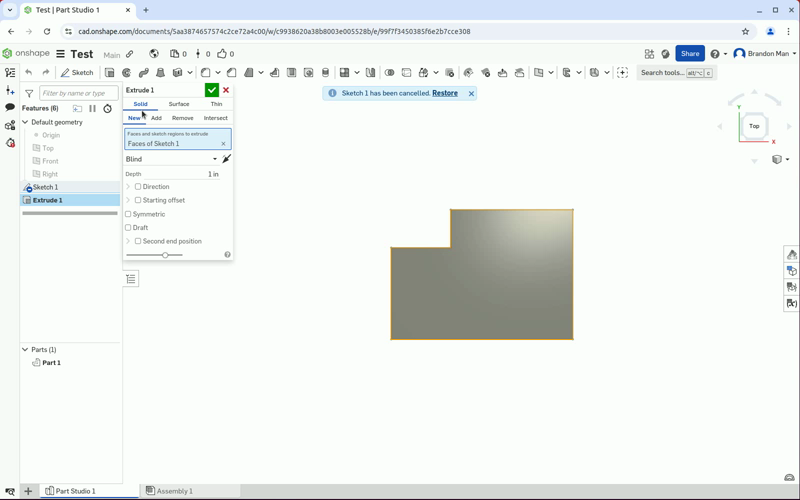
mouse_move(137, 120)
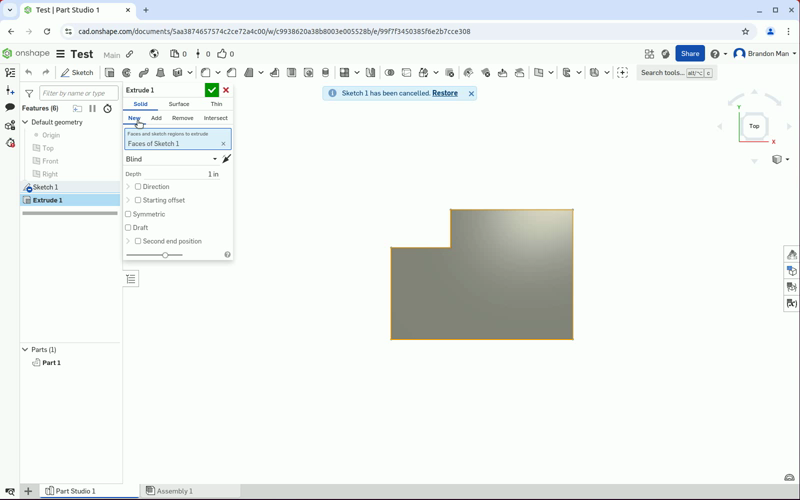
click(137, 120)
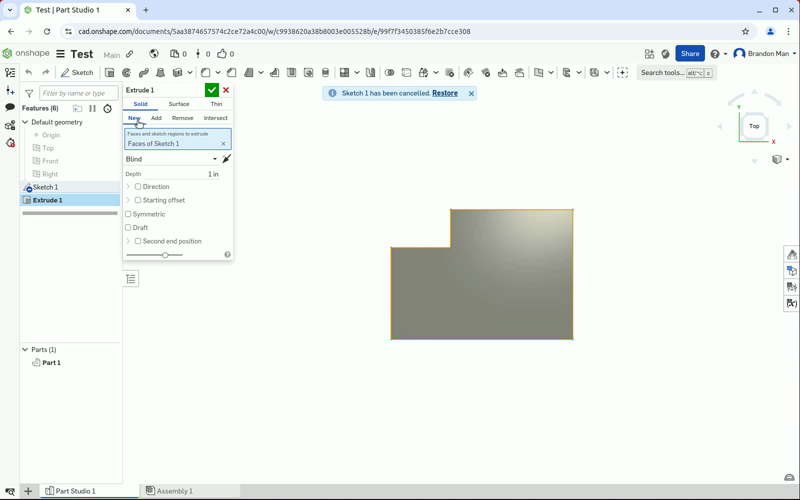
key(tab, 4)
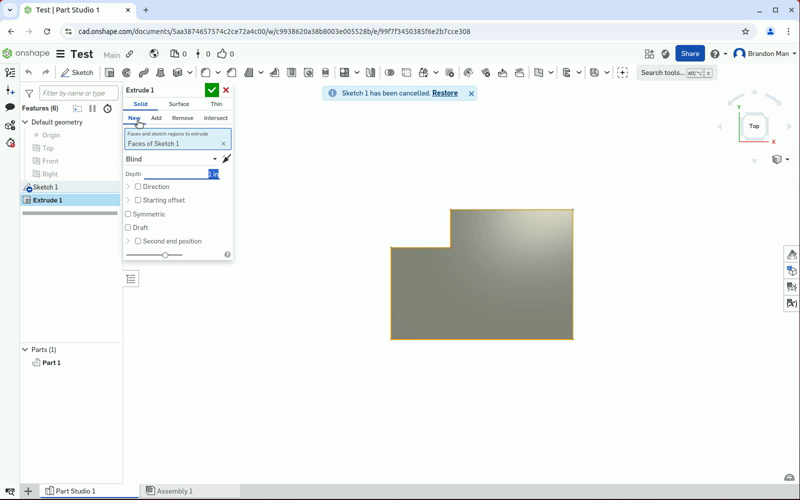
text(4.092)
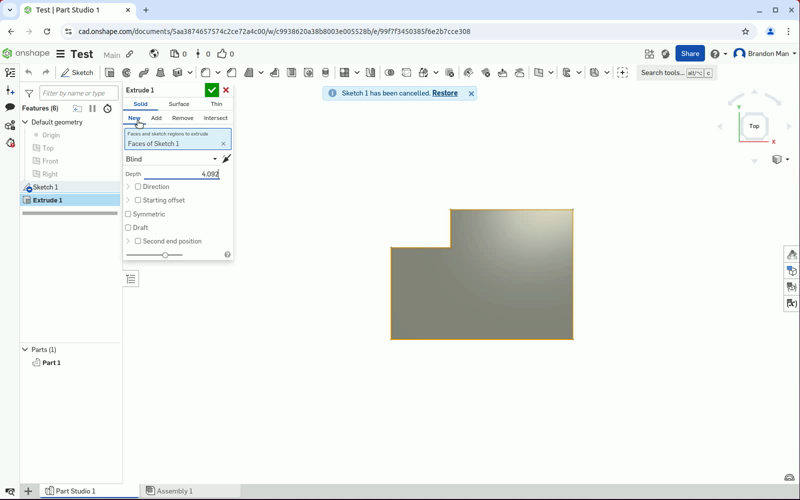
key(enter)
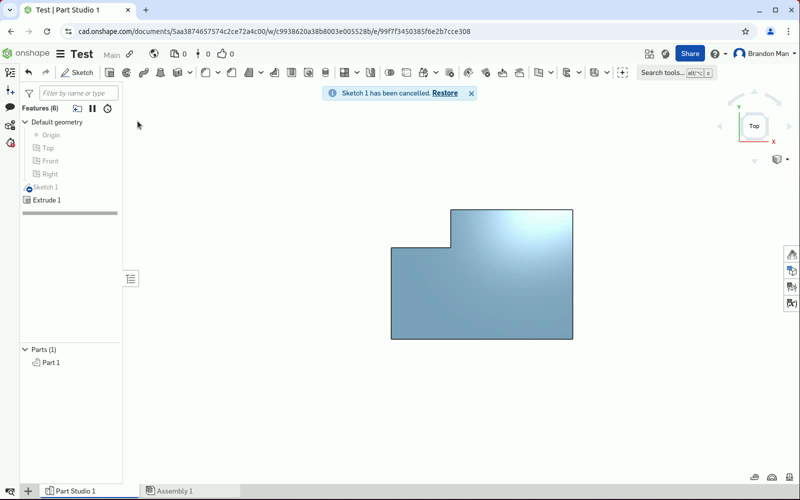
key(shift+h)
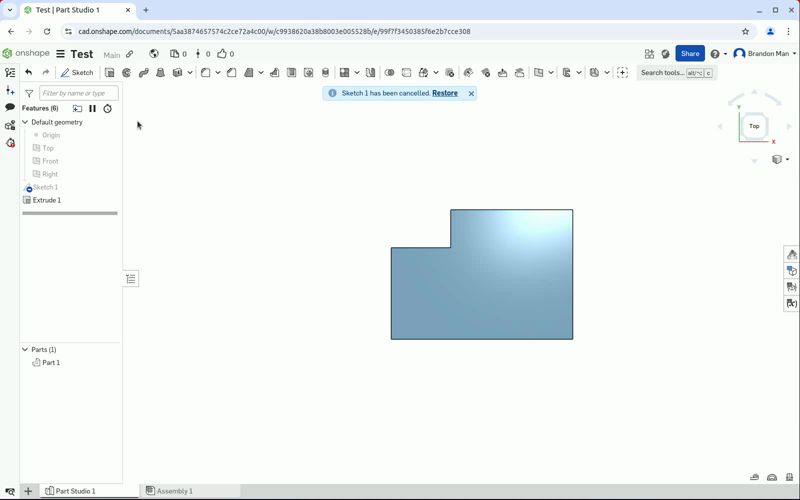
key(shift+h)
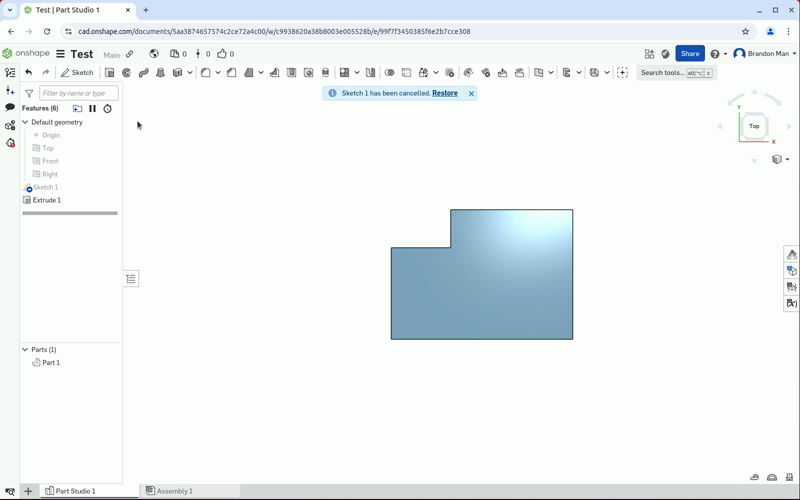
mouse_move(73, 189)
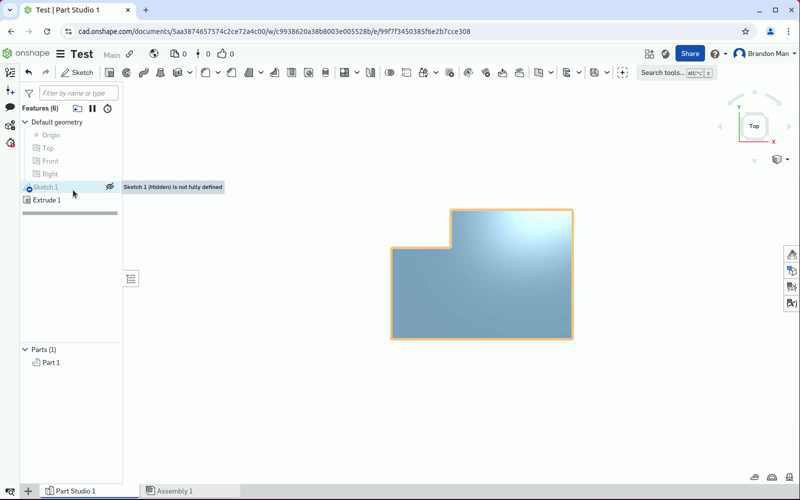
click(73, 189)
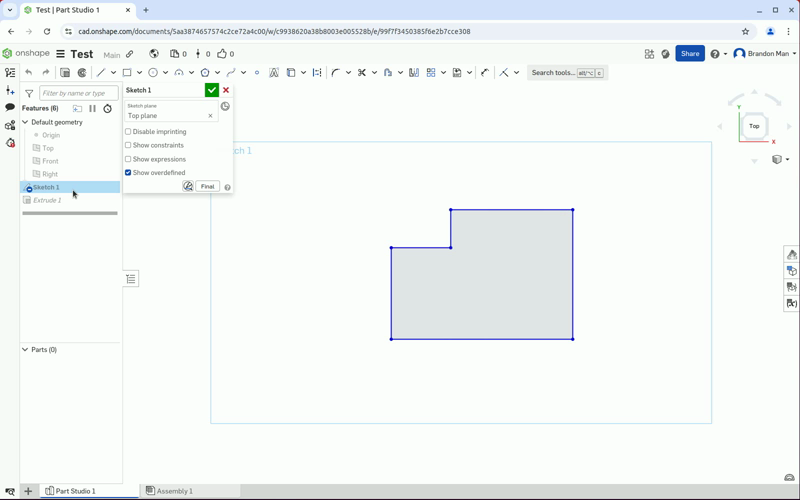
mouse_move(229, 92)
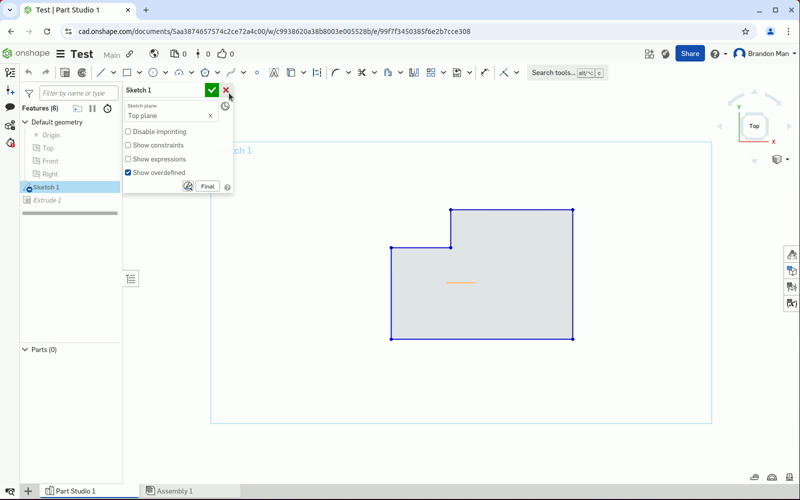
click(229, 92)
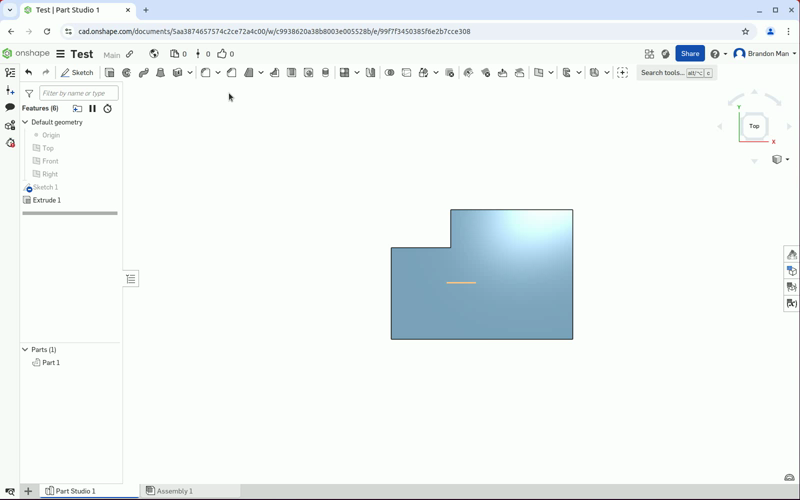
mouse_move(541, 75)
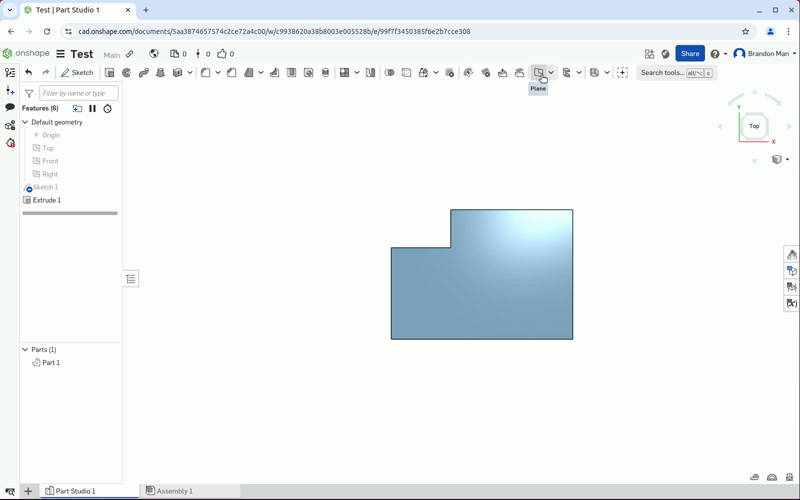
click(541, 75)
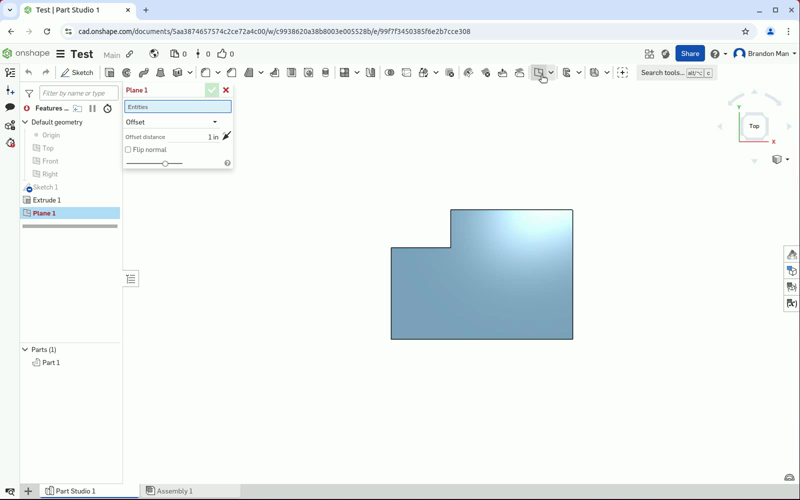
mouse_move(73, 150)
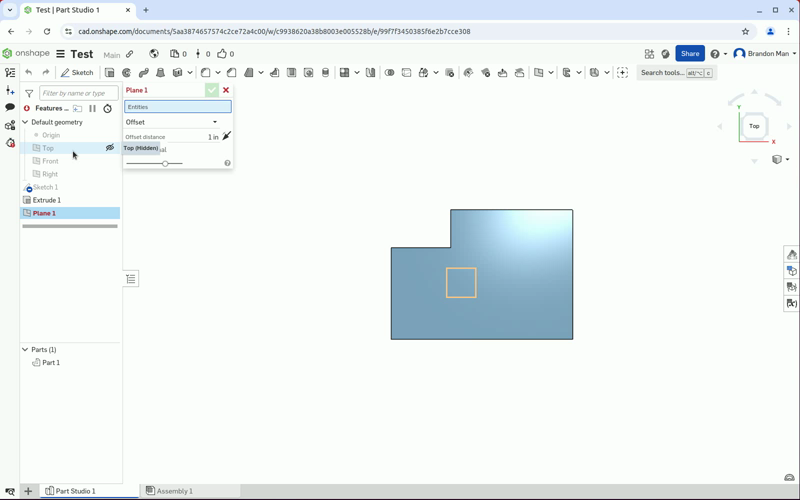
click(73, 150)
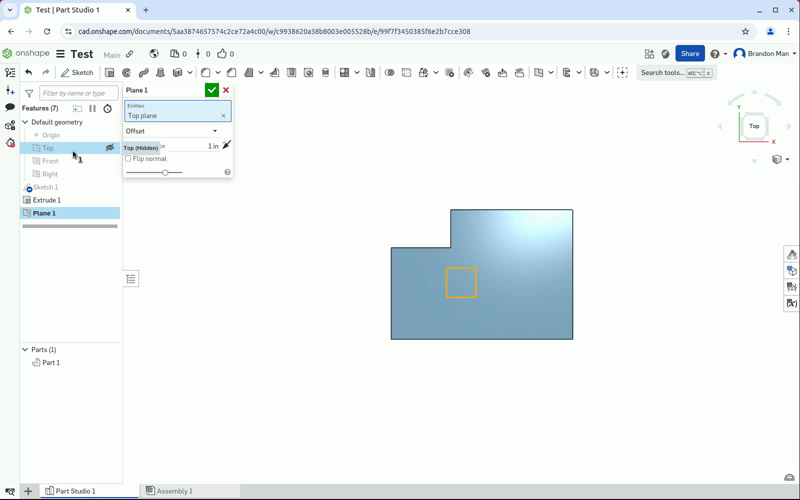
key(tab, 2)
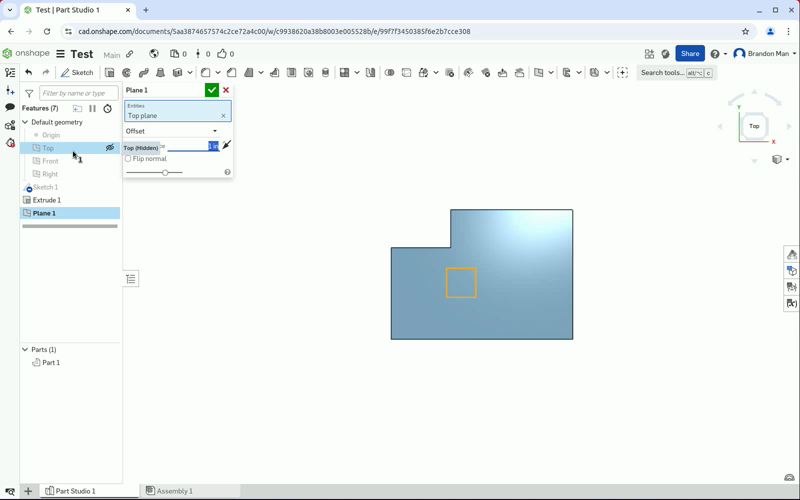
text(4.098)
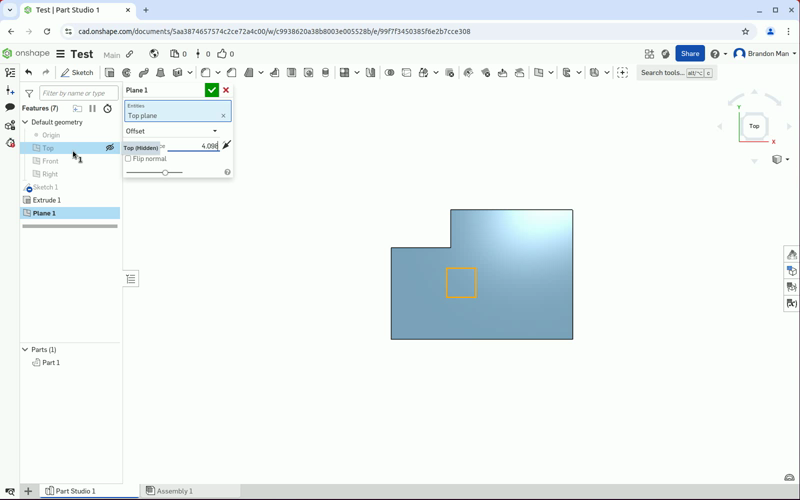
key(enter, 2)
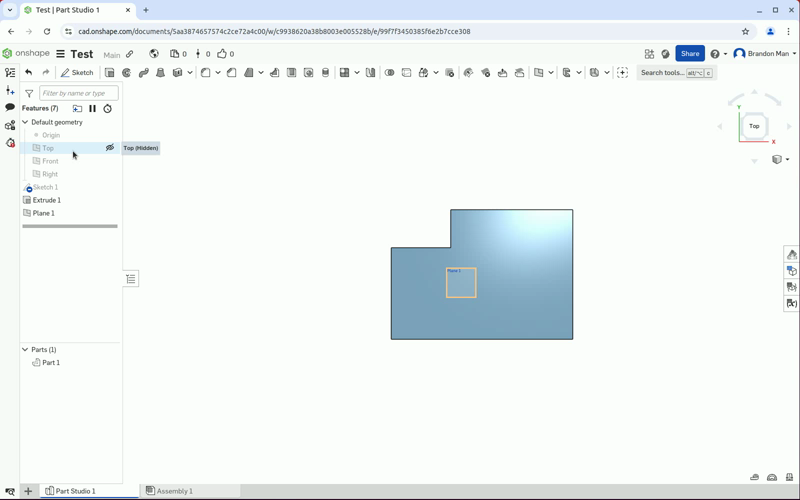
key(shift+s)
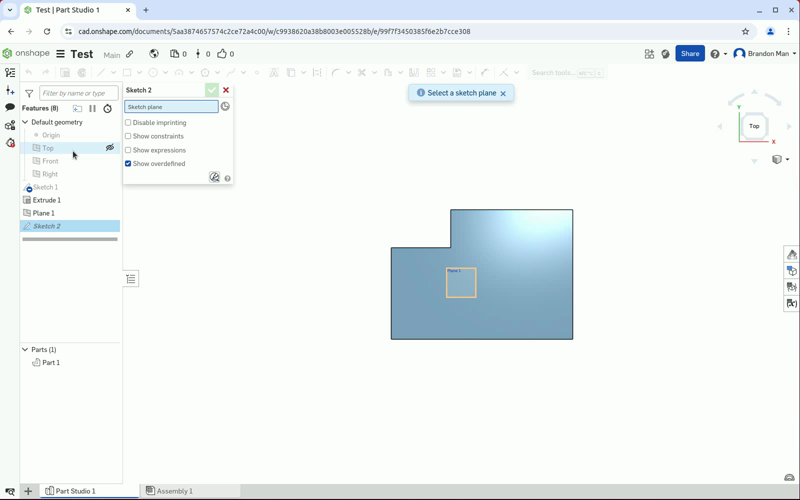
mouse_move(73, 215)
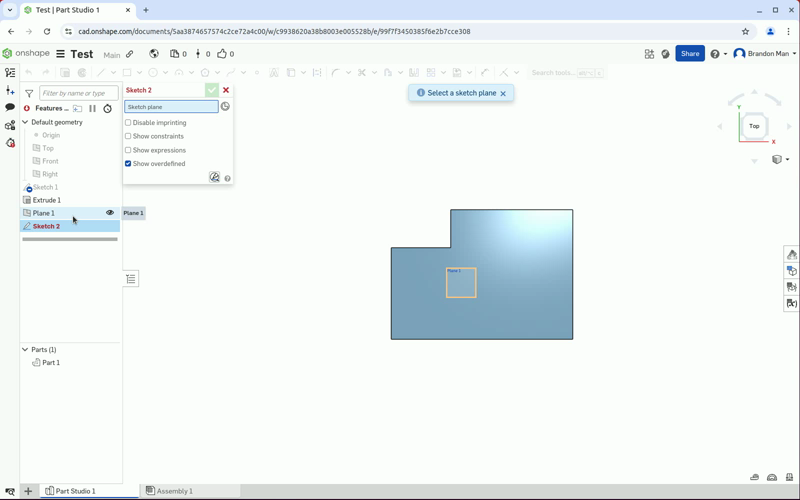
click(73, 215)
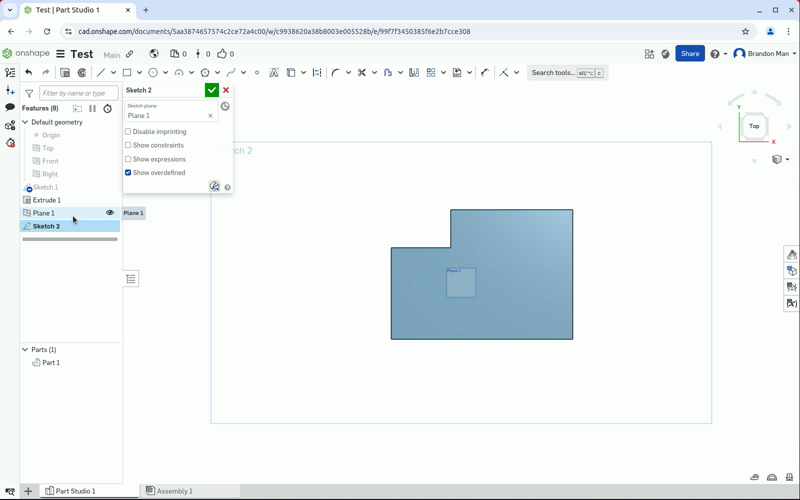
mouse_move(73, 352)
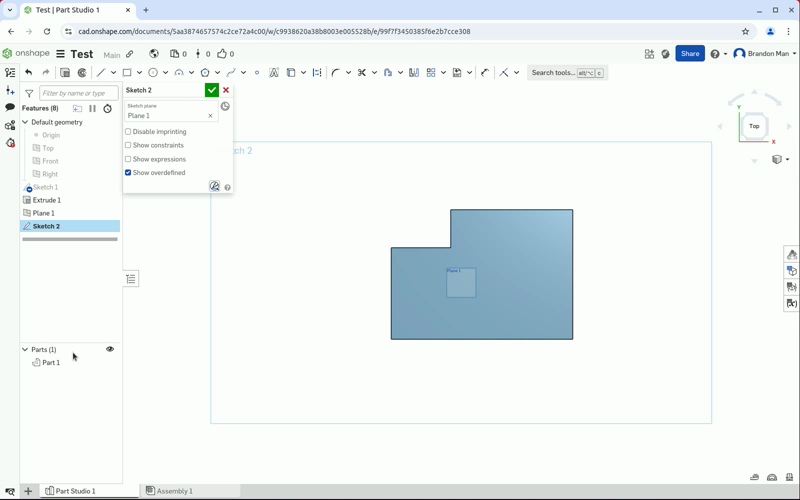
key(y)
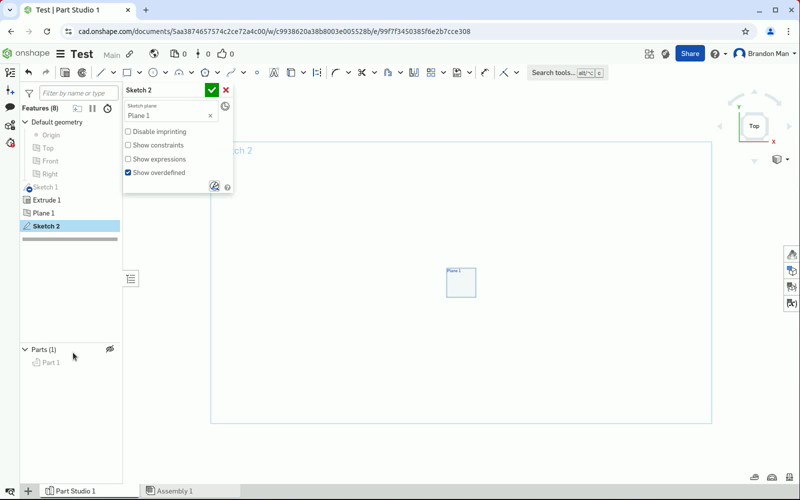
key(l)
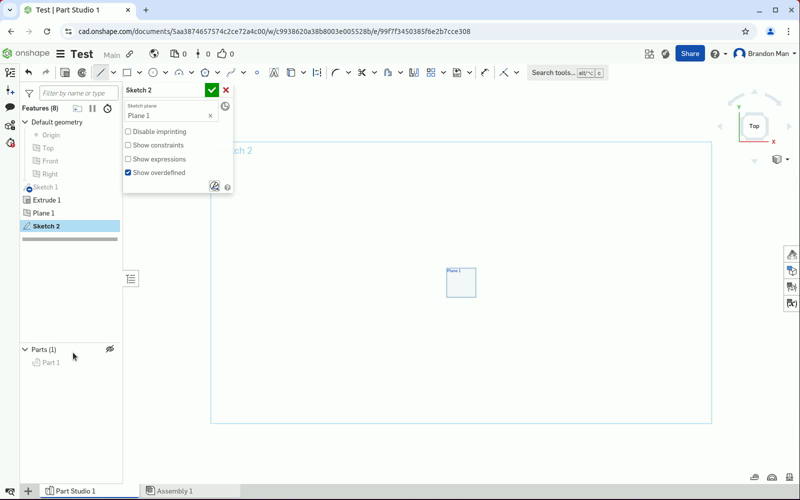
key_down(shift)
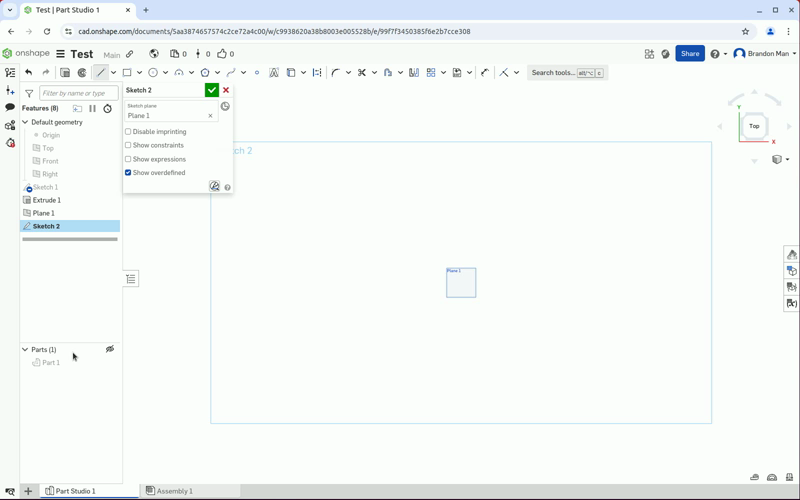
mouse_move(497, 259)
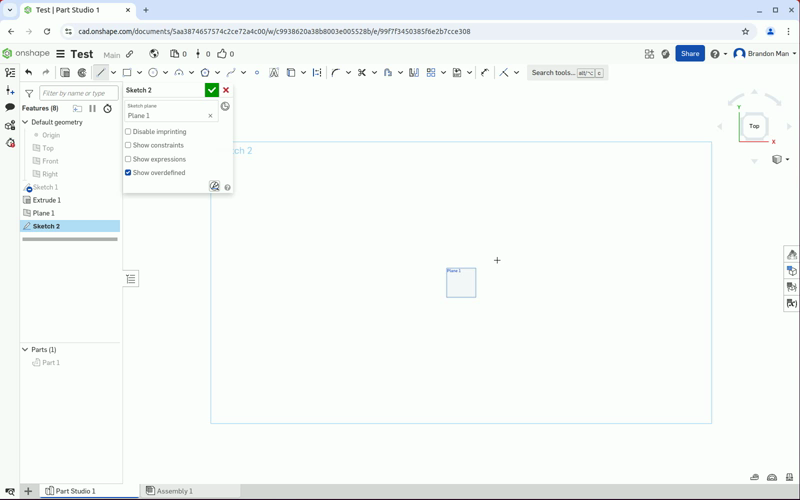
click(497, 259)
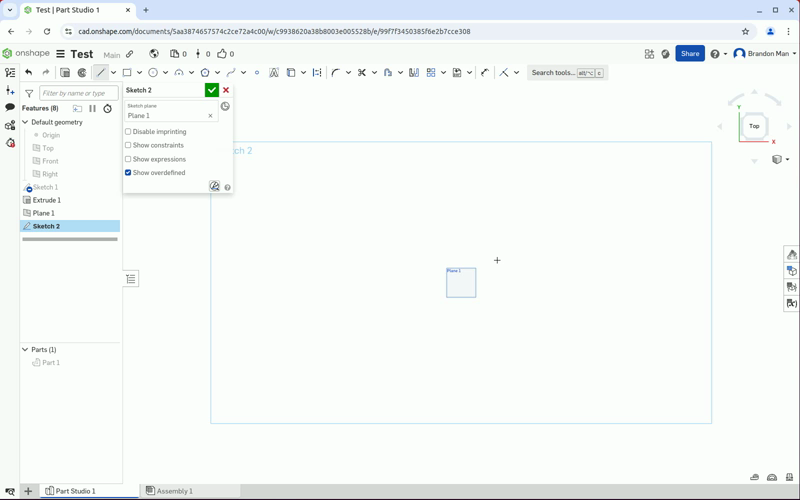
key_up(shift)
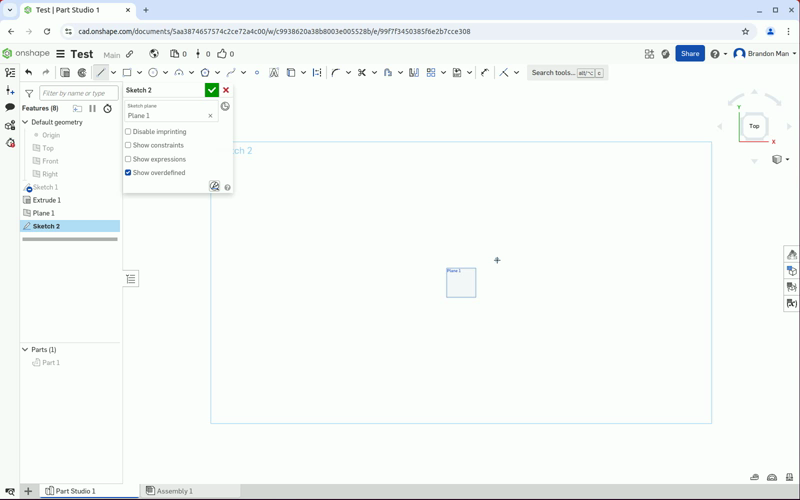
key_down(shift)
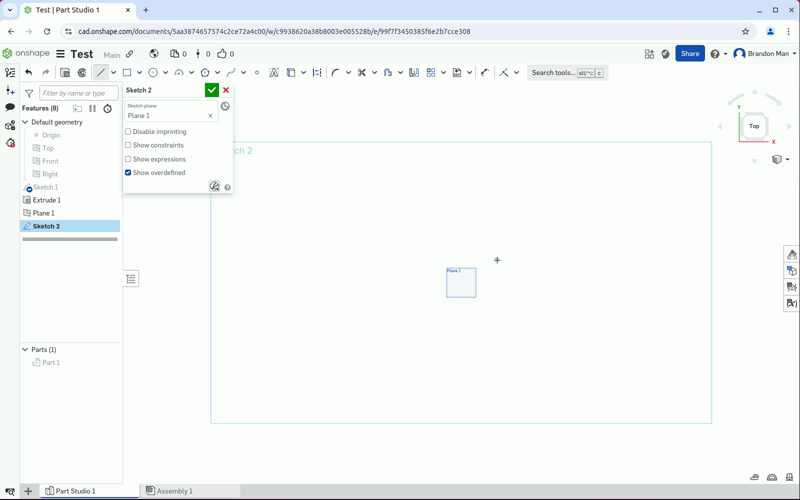
mouse_move(561, 259)
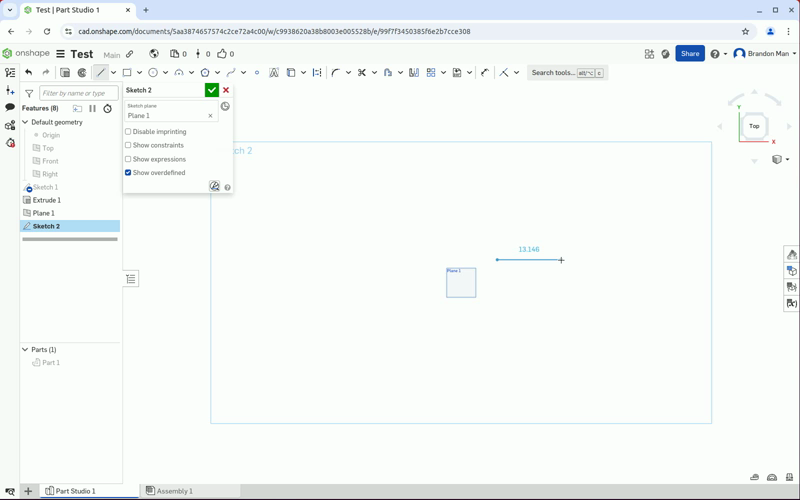
click(561, 259)
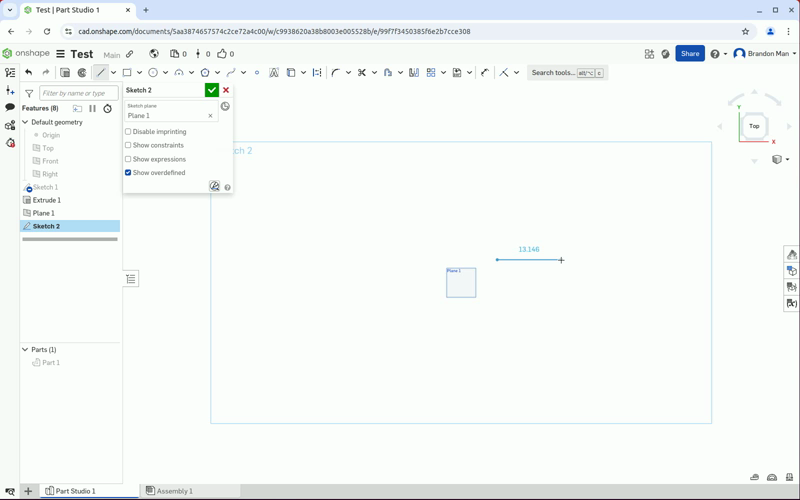
key_up(shift)
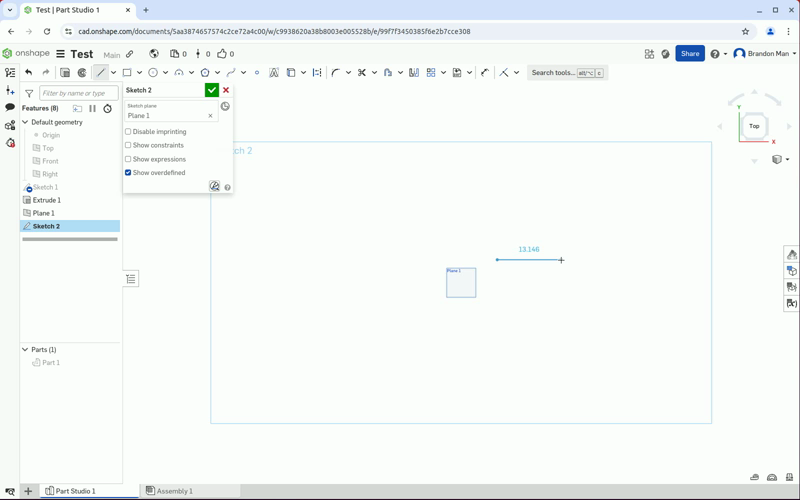
key_down(shift)
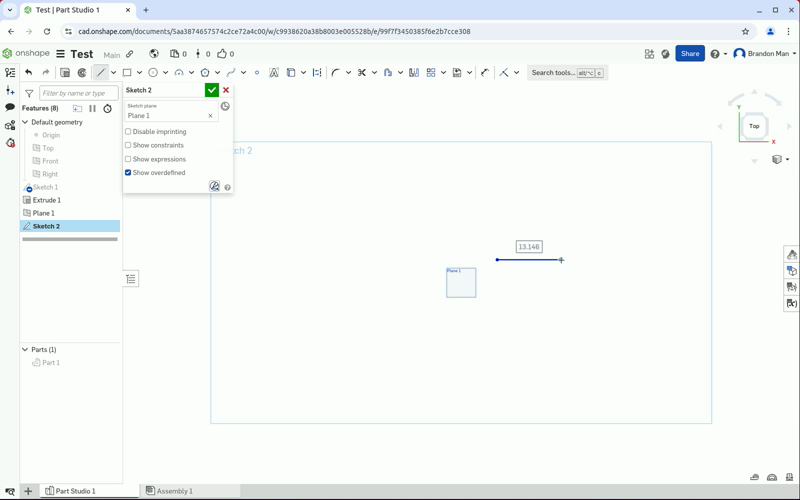
mouse_move(589, 259)
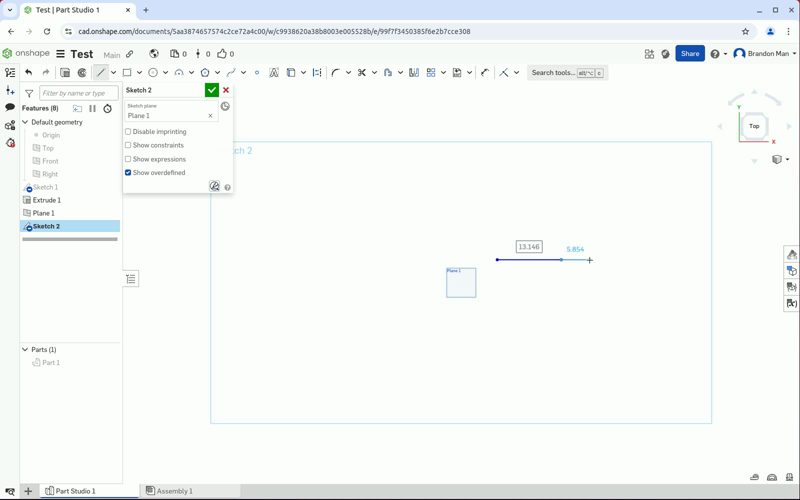
mouse_move(561, 231)
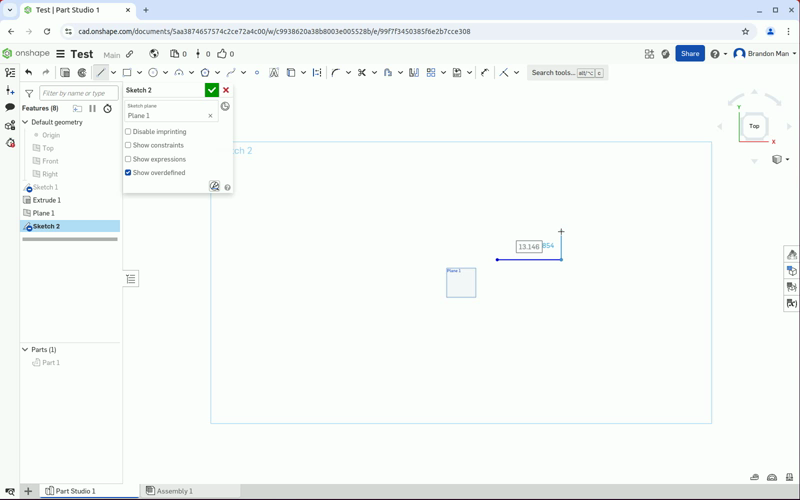
click(561, 231)
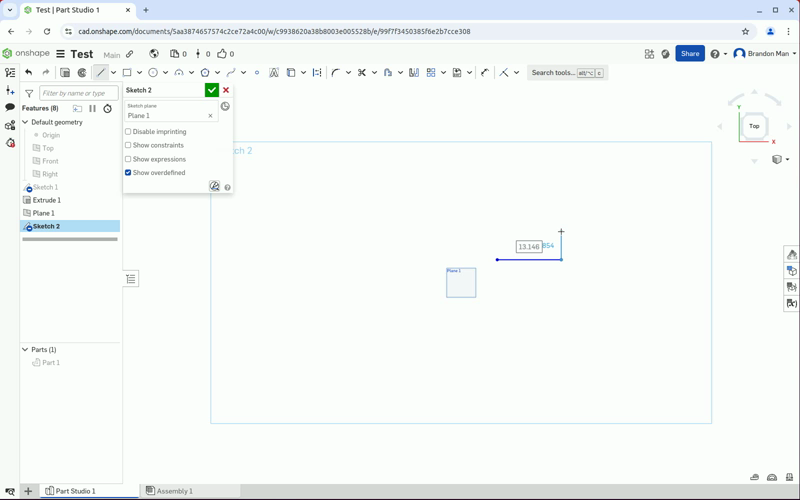
key_up(shift)
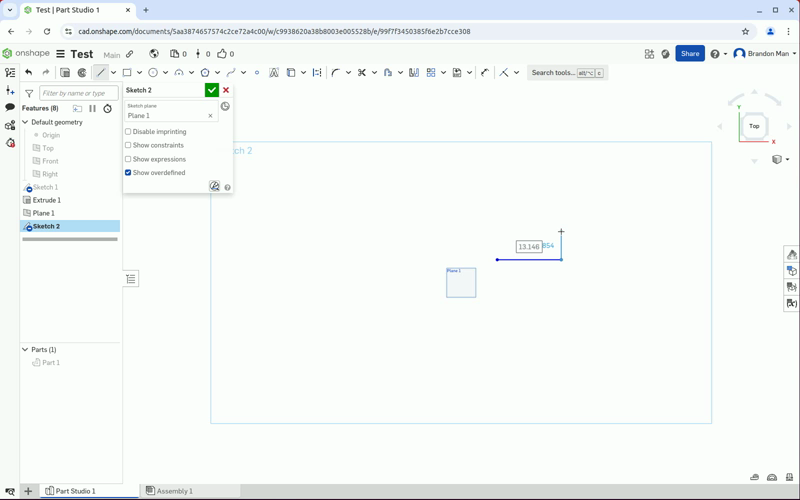
key_down(shift)
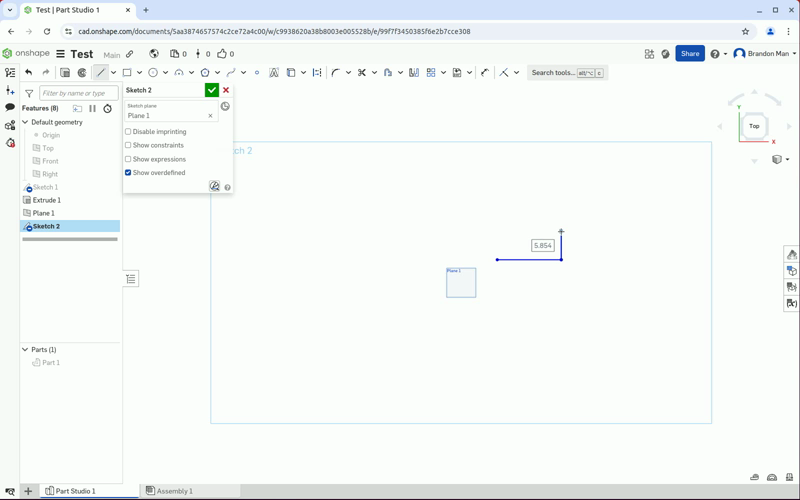
mouse_move(497, 231)
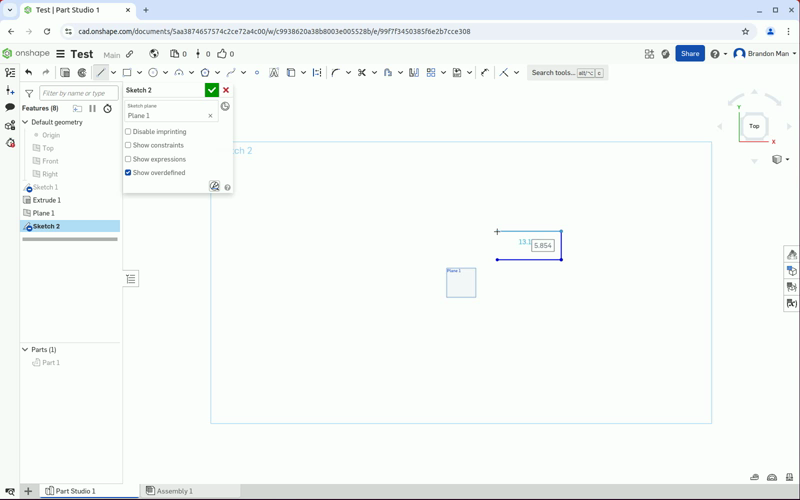
click(497, 231)
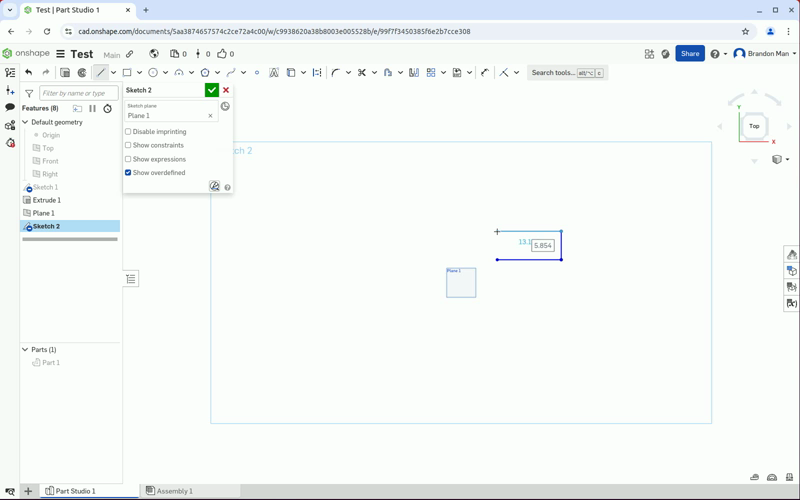
key_up(shift)
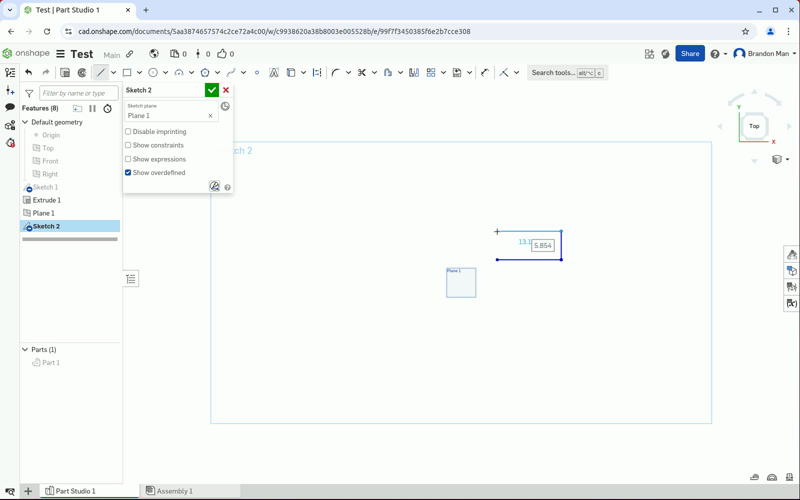
mouse_move(527, 231)
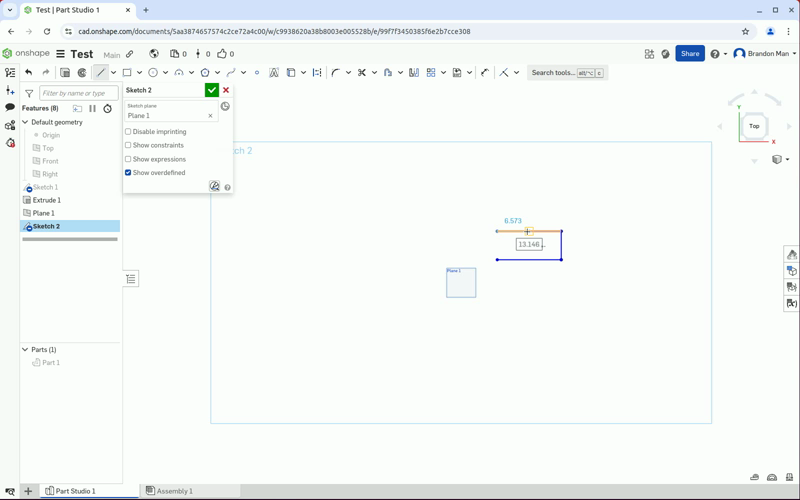
key_down(shift)
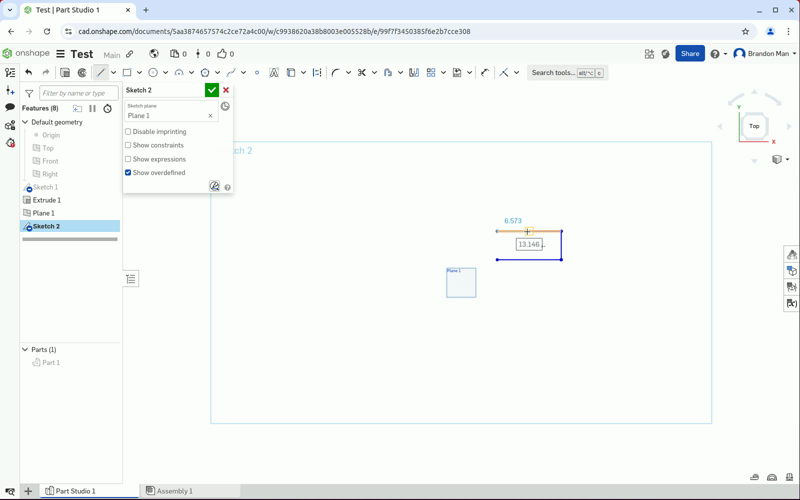
mouse_move(497, 259)
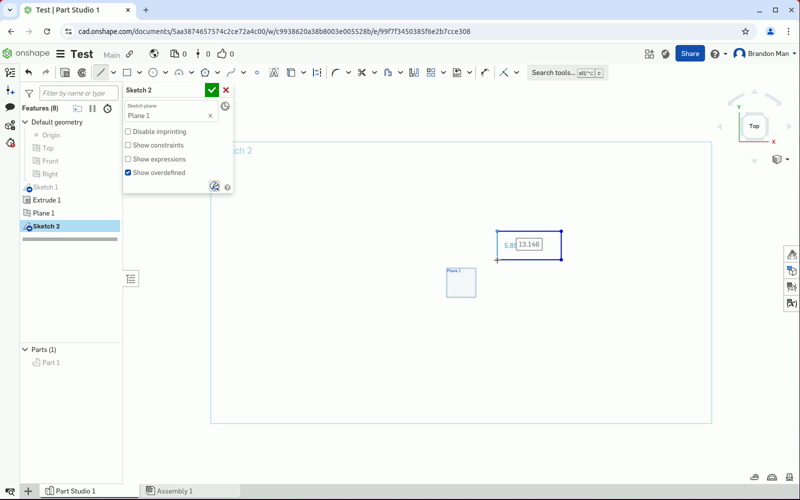
key_up(shift)
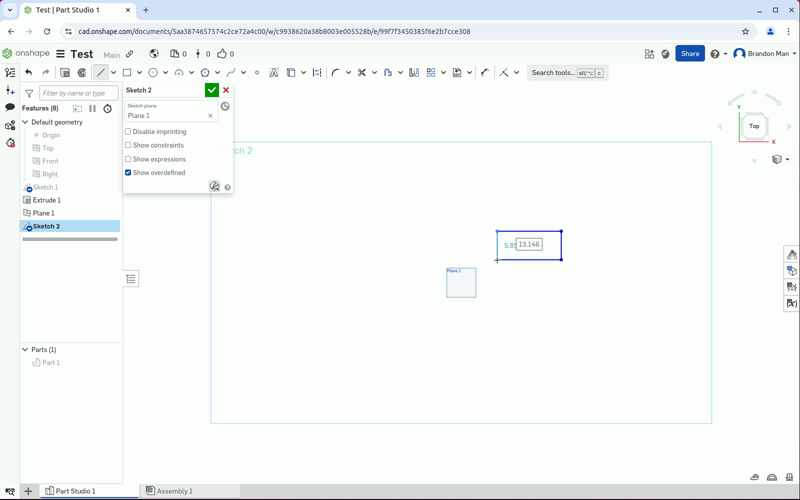
click(497, 259)
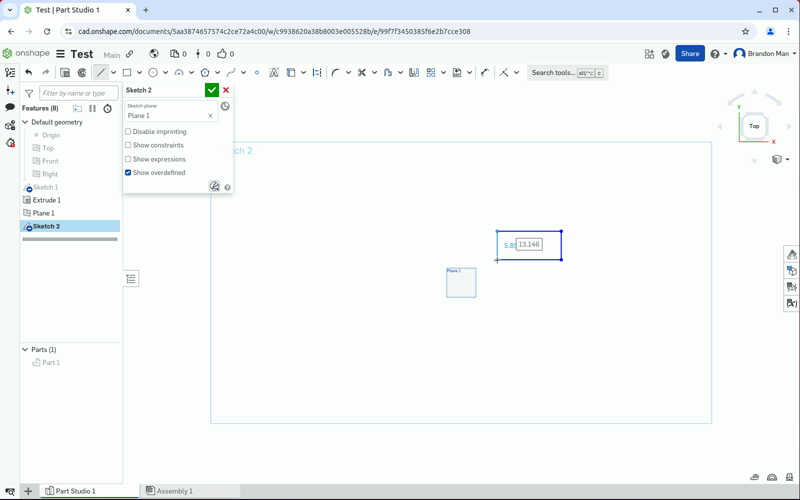
key(esc)
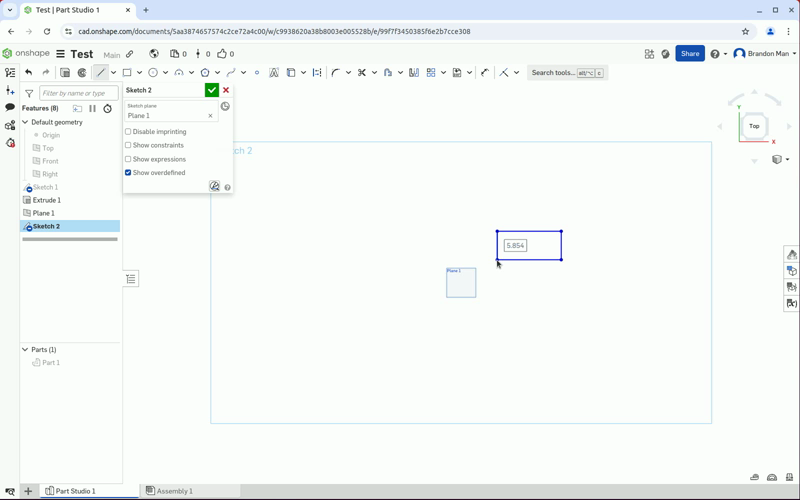
mouse_move(505, 257)
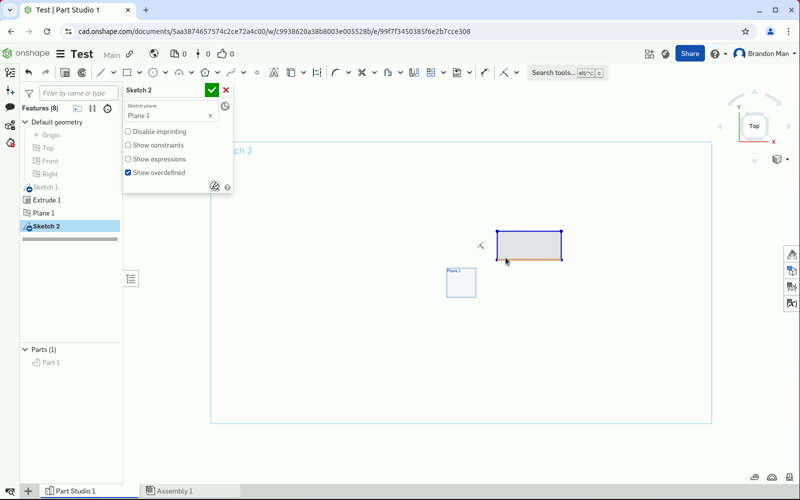
click(505, 257)
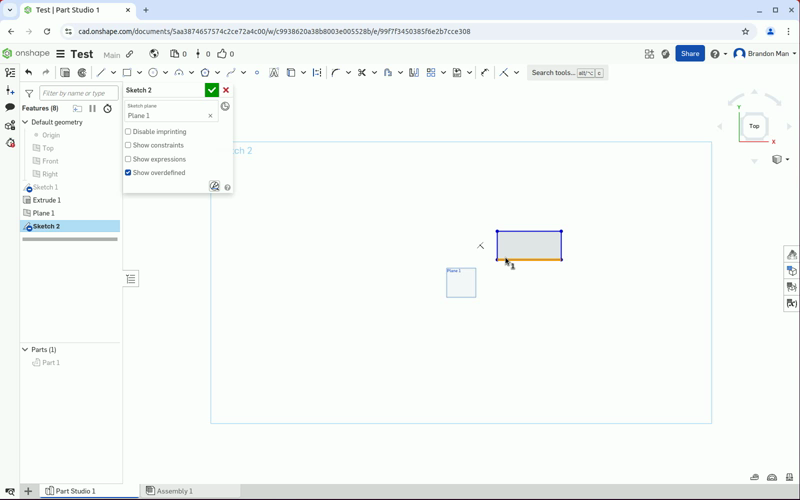
mouse_move(73, 352)
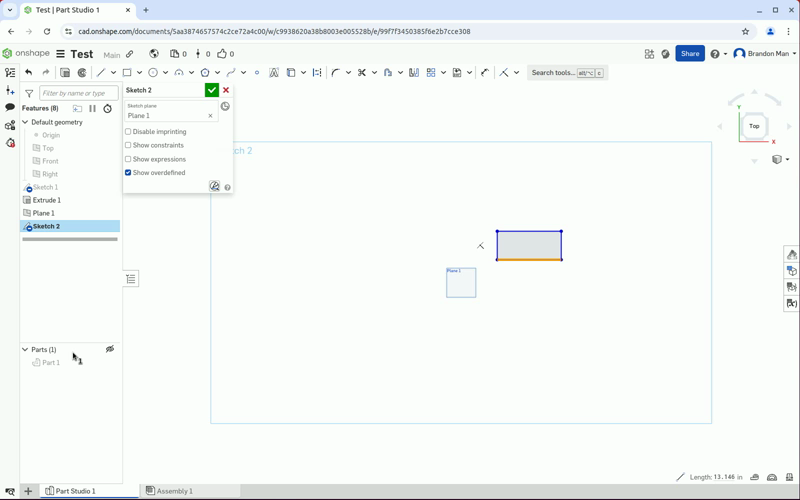
key(shift+y)
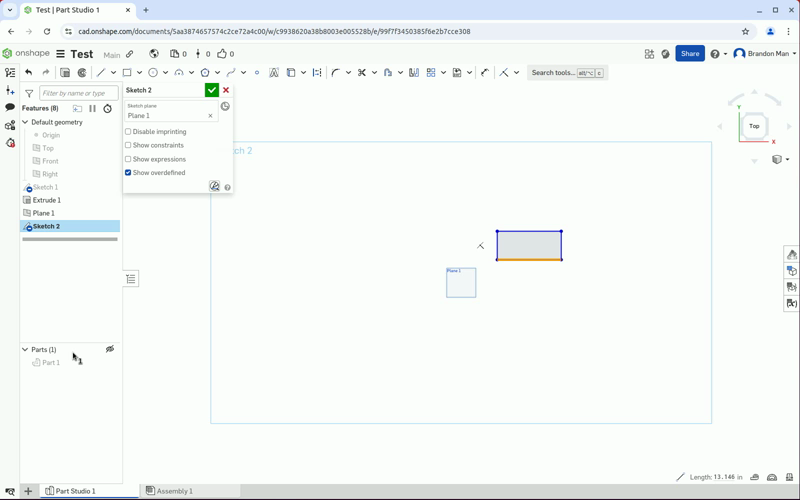
key(shift+e)
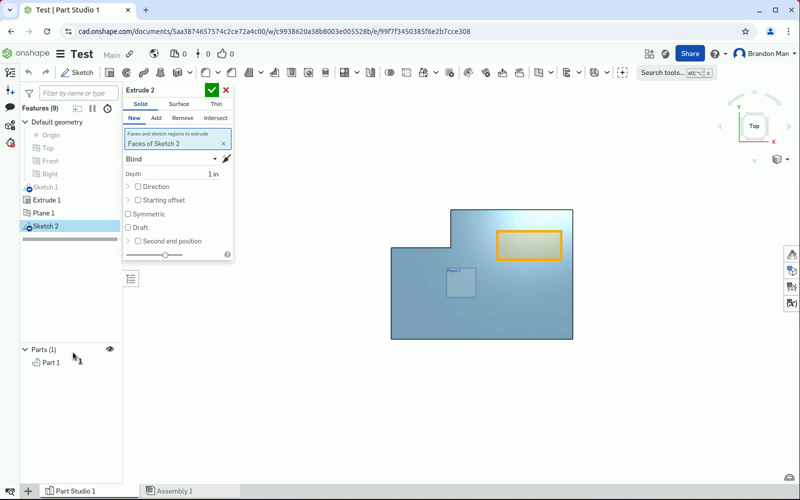
mouse_move(143, 106)
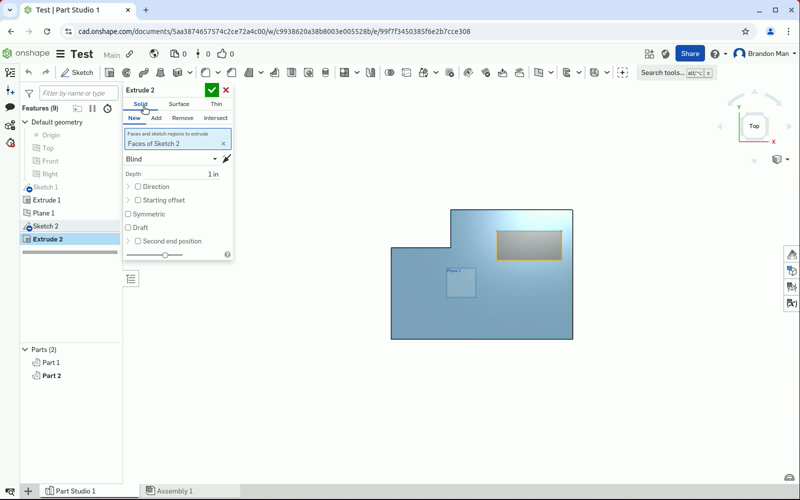
click(143, 106)
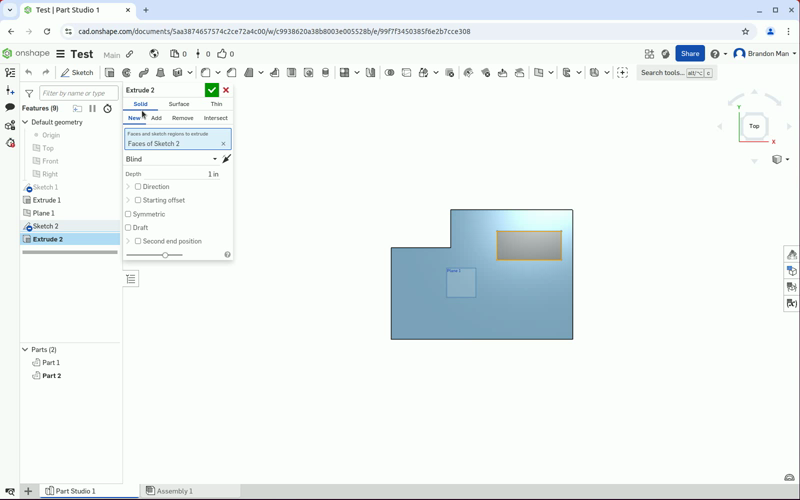
mouse_move(137, 120)
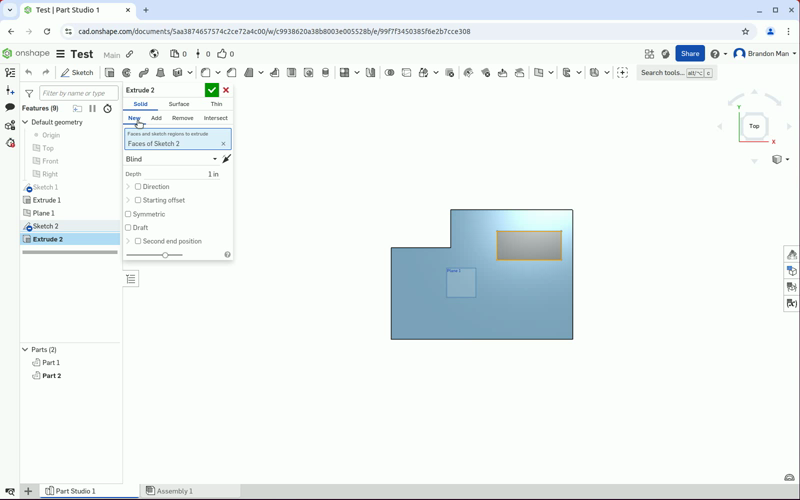
click(137, 120)
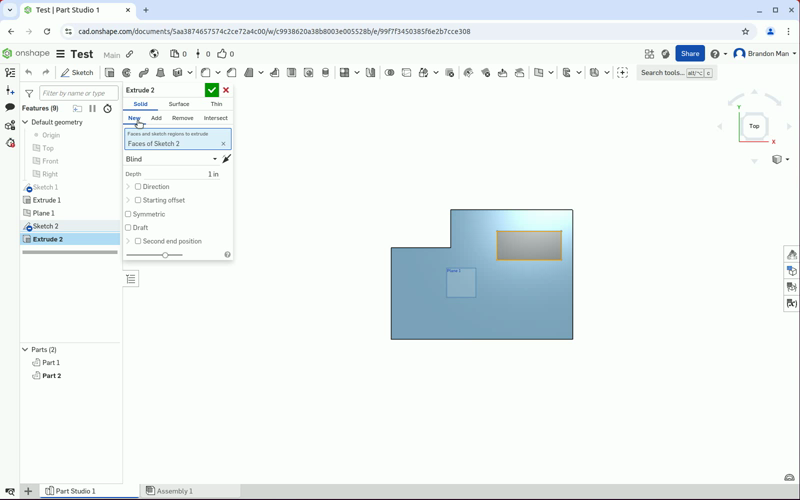
key(tab, 4)
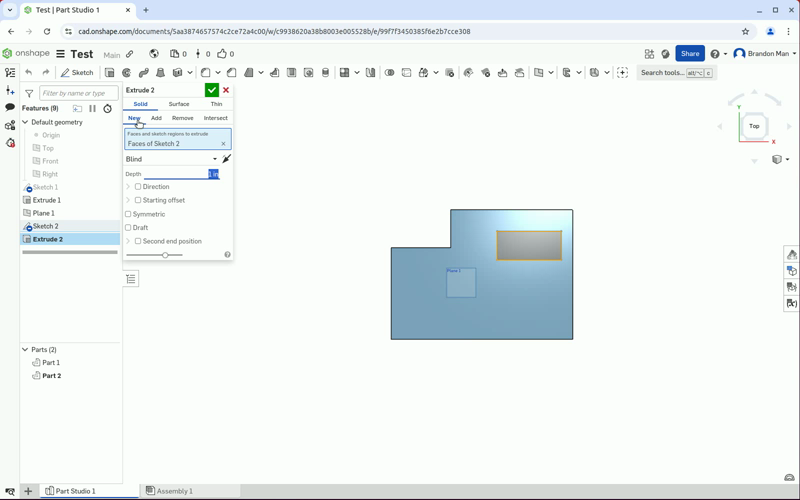
text(6.499)
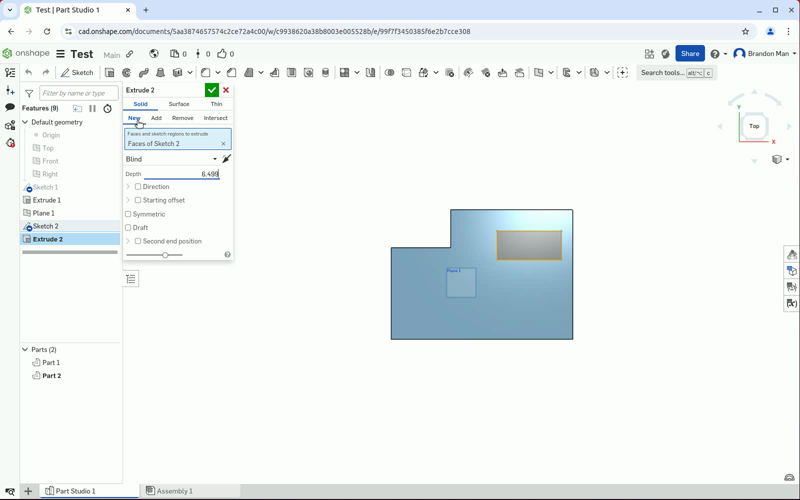
key(enter)
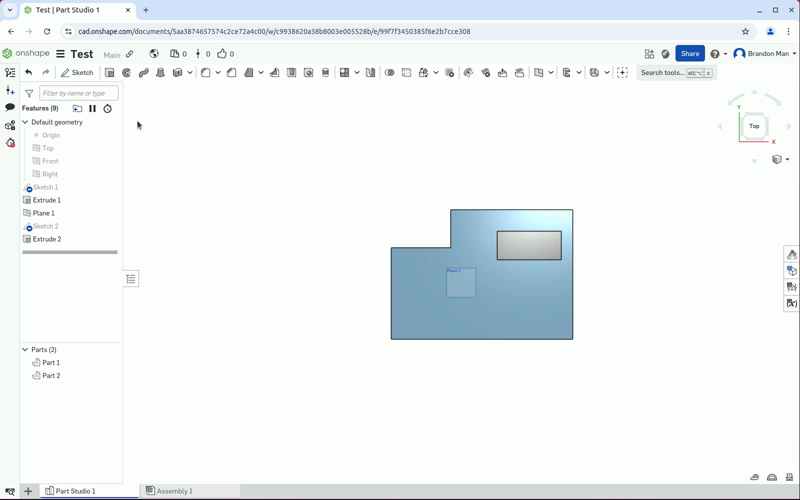
key(shift+h)
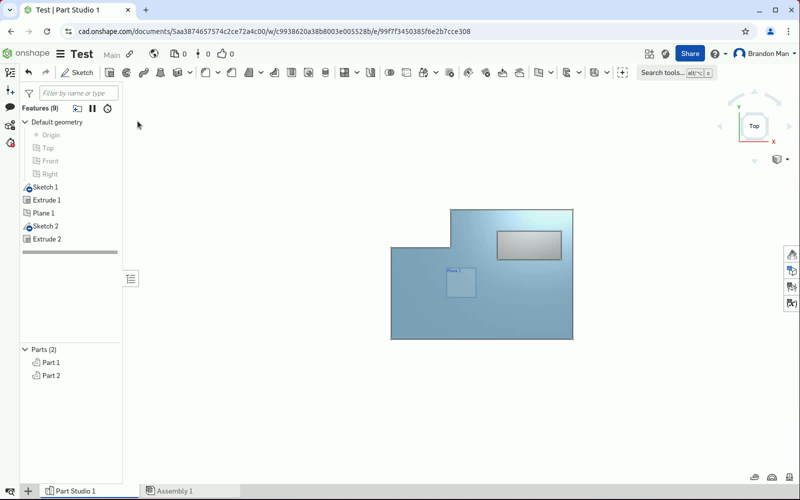
key(shift+h)
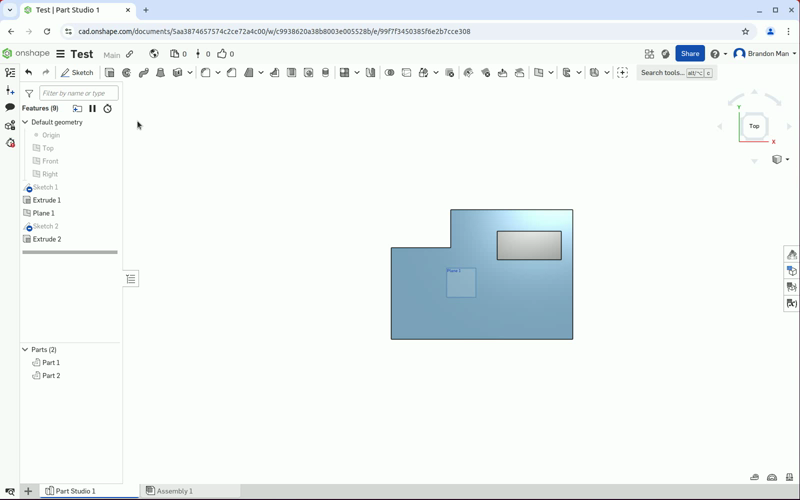
mouse_move(73, 189)
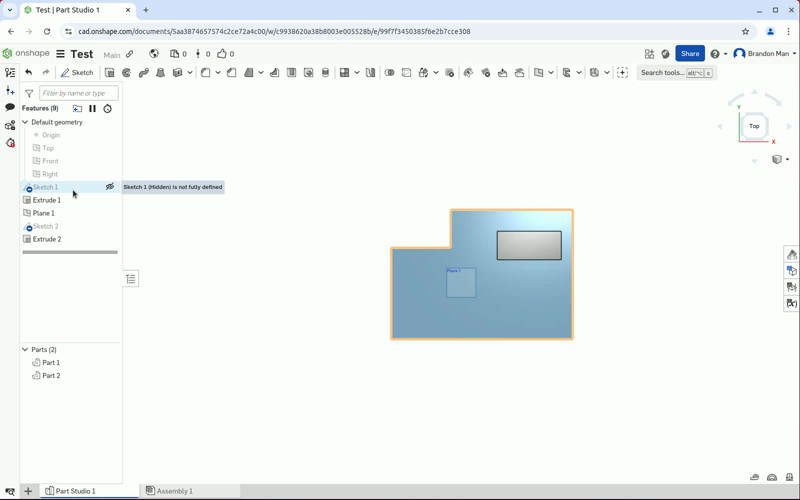
click(73, 189)
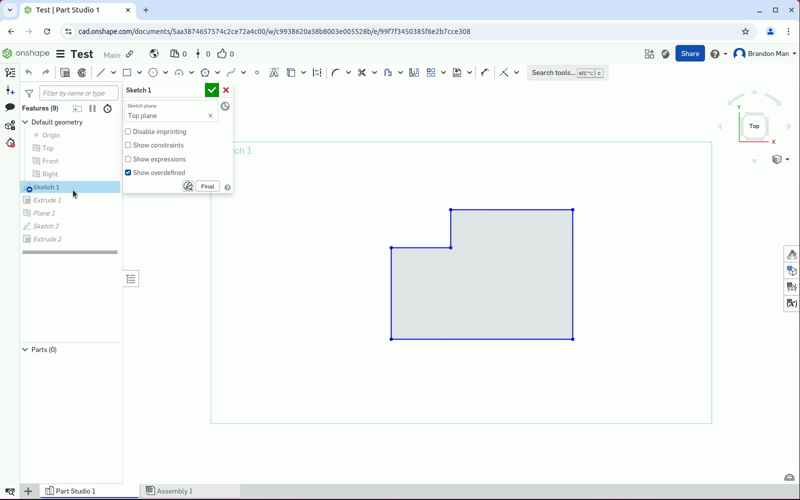
mouse_move(229, 92)
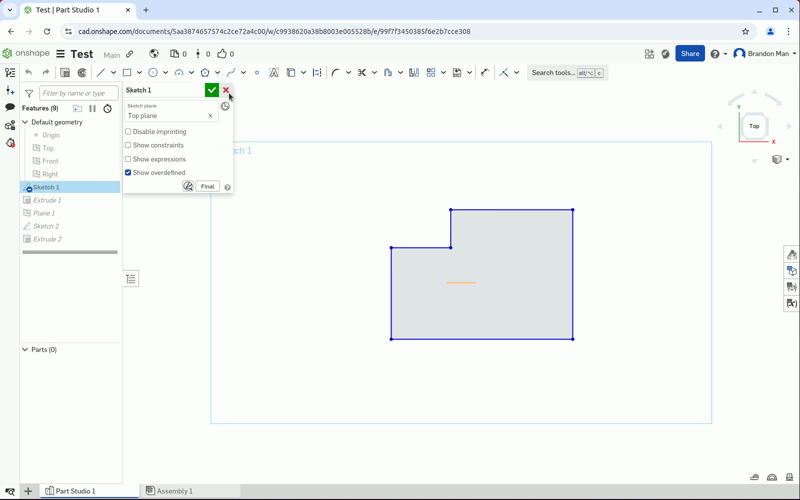
click(229, 92)
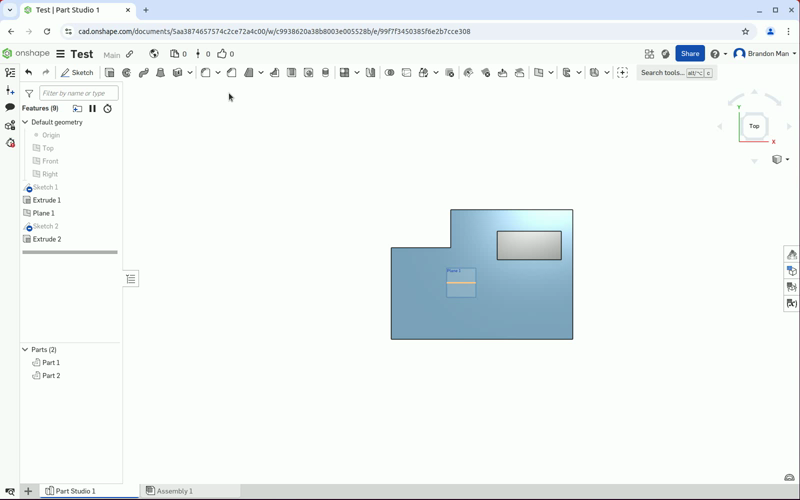
key(shift+s)
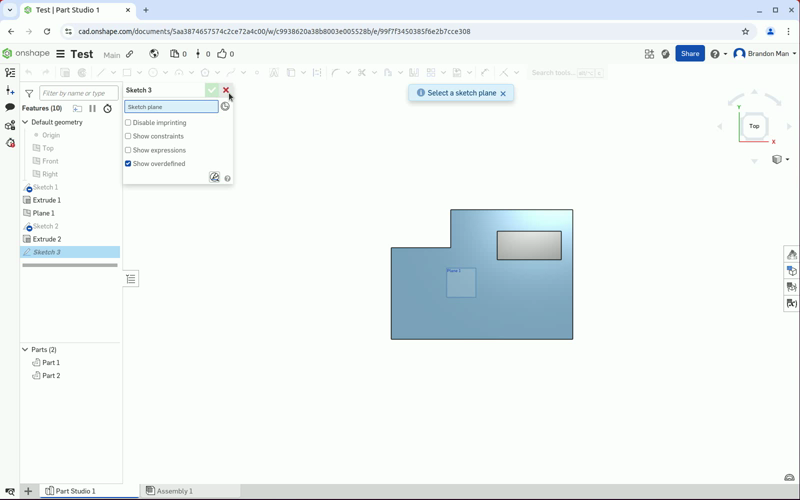
mouse_move(73, 215)
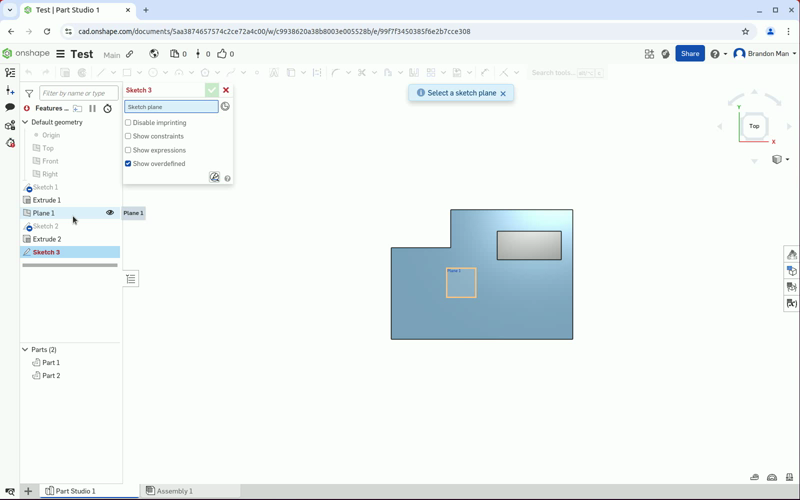
click(73, 215)
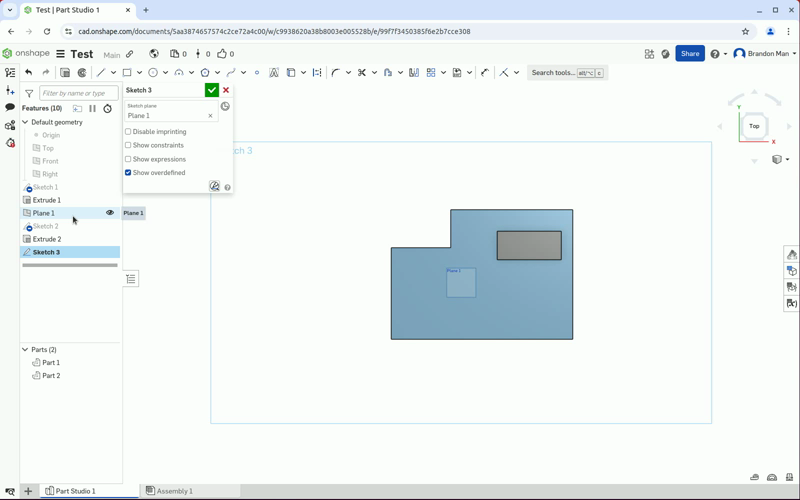
mouse_move(73, 352)
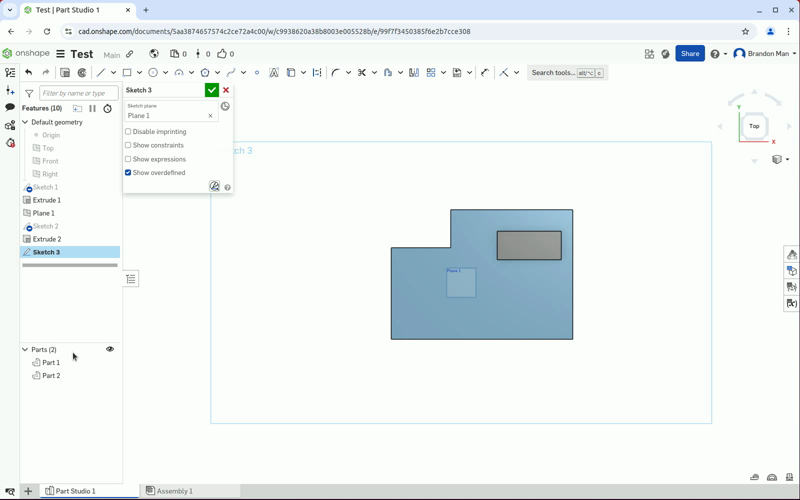
key(y)
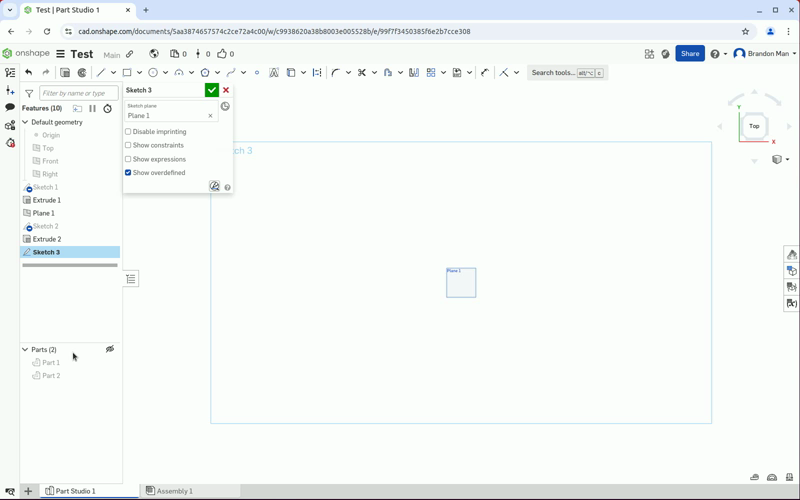
key(l)
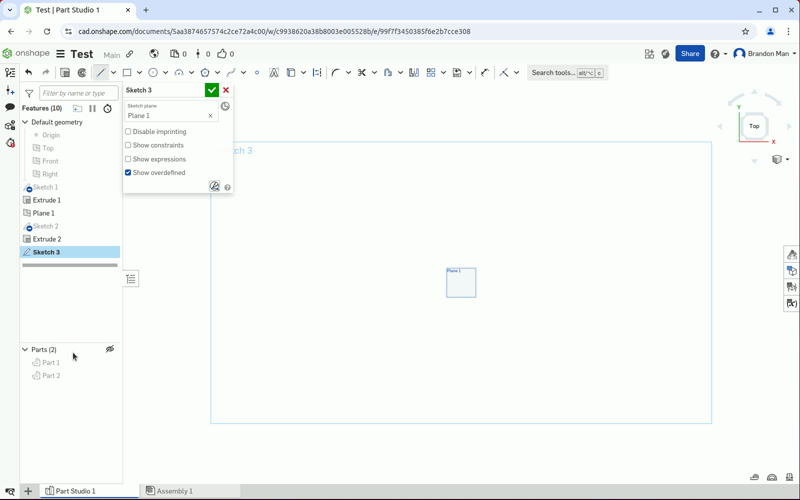
key_down(shift)
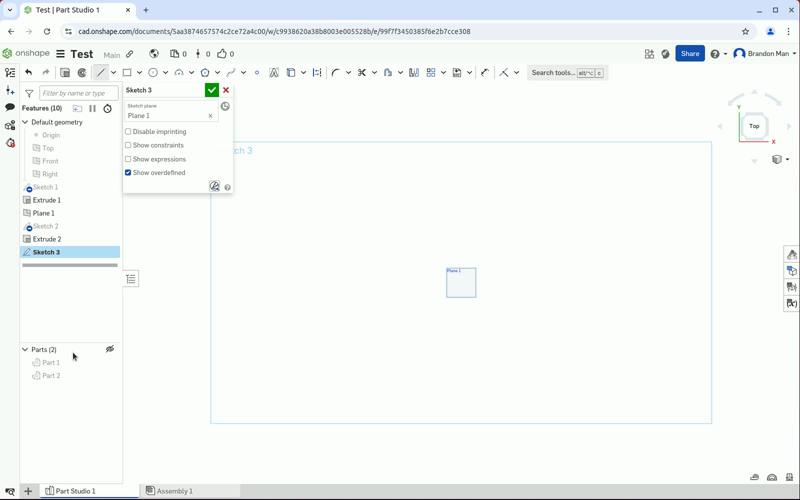
mouse_move(438, 330)
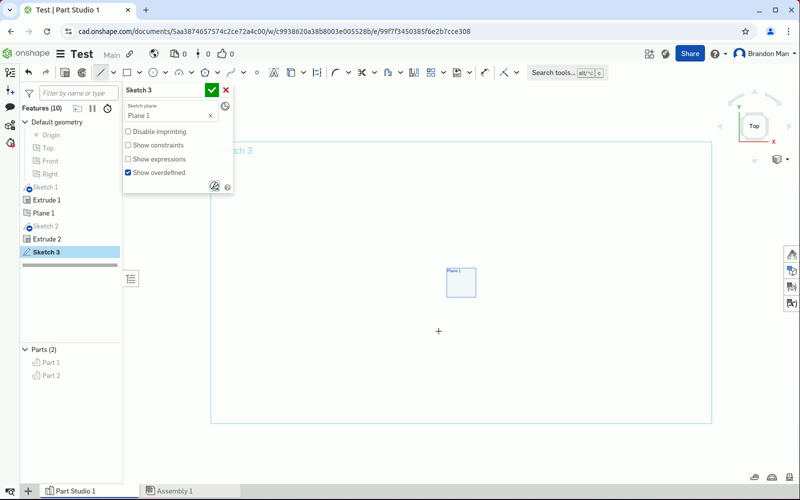
click(438, 330)
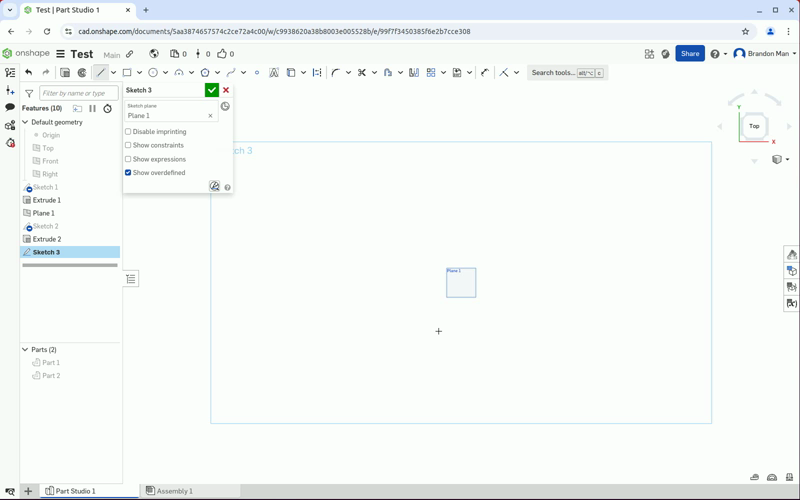
key_up(shift)
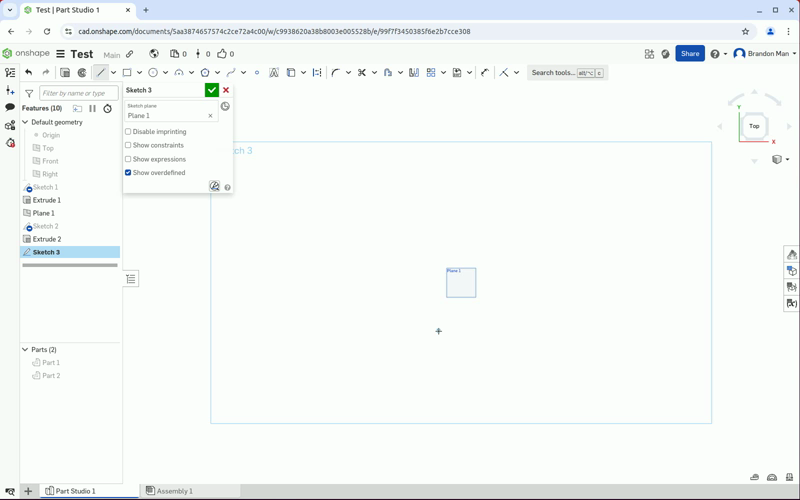
key_down(shift)
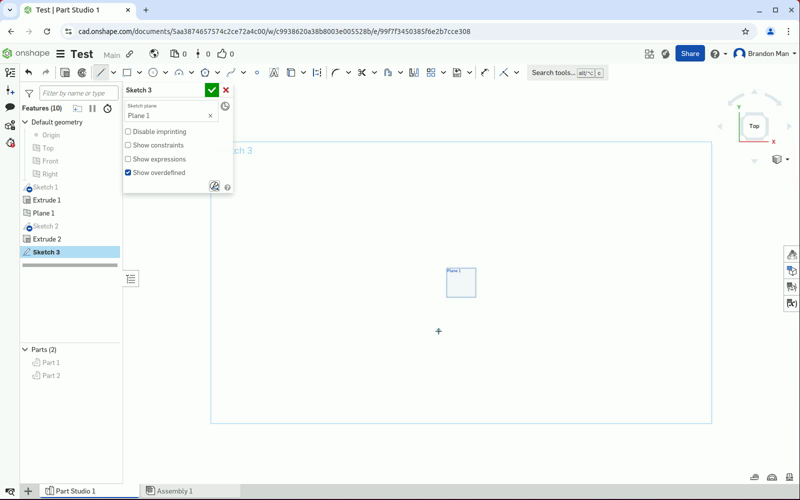
mouse_move(501, 330)
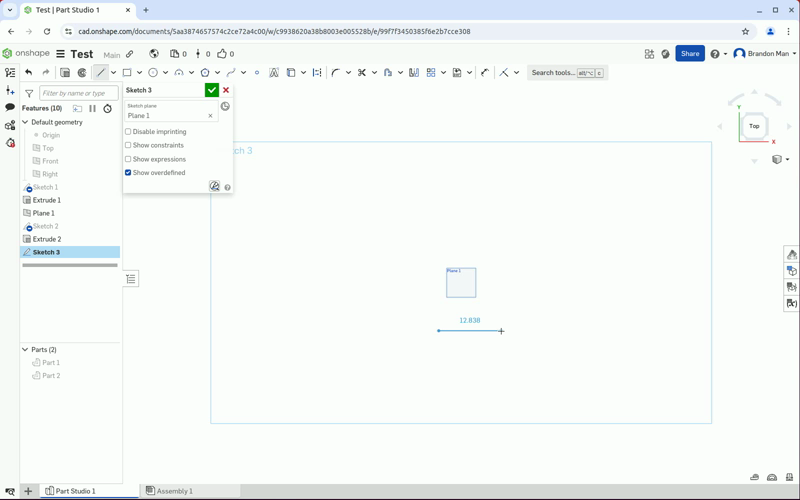
click(501, 330)
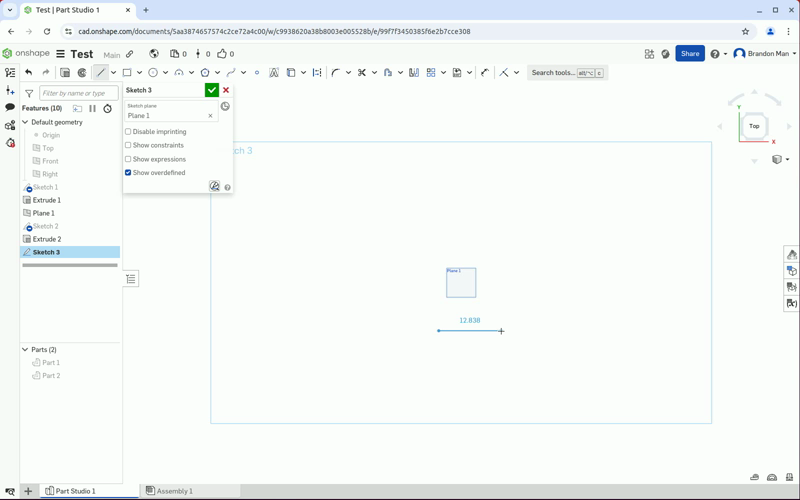
key_up(shift)
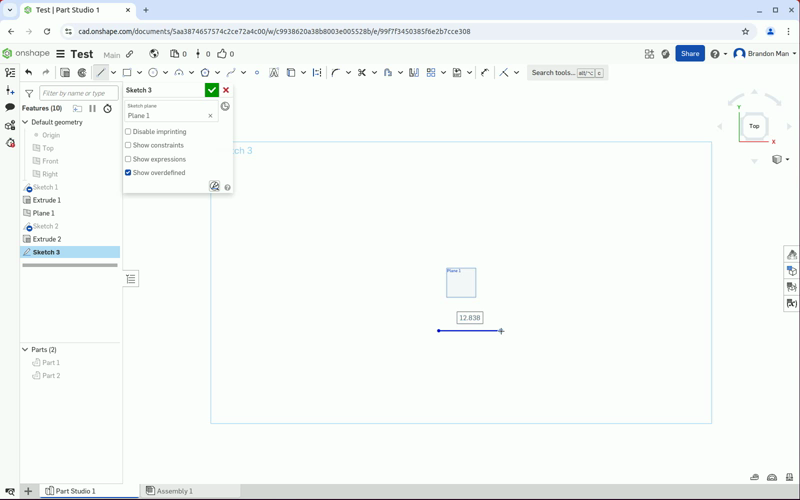
key_down(shift)
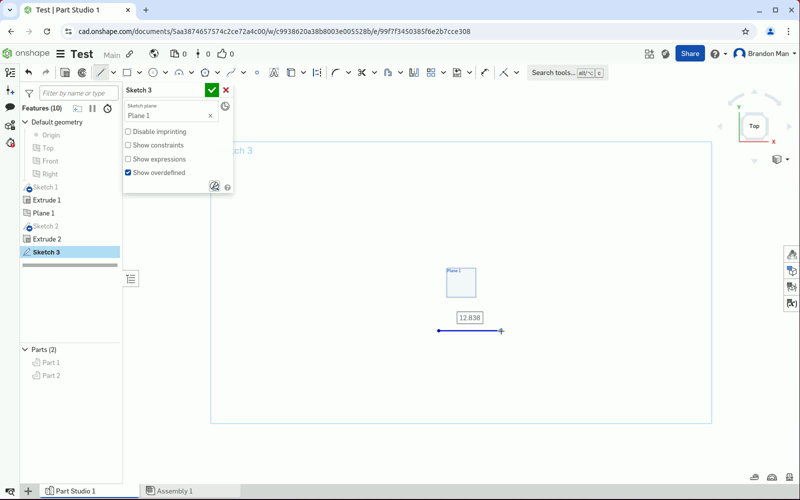
mouse_move(531, 330)
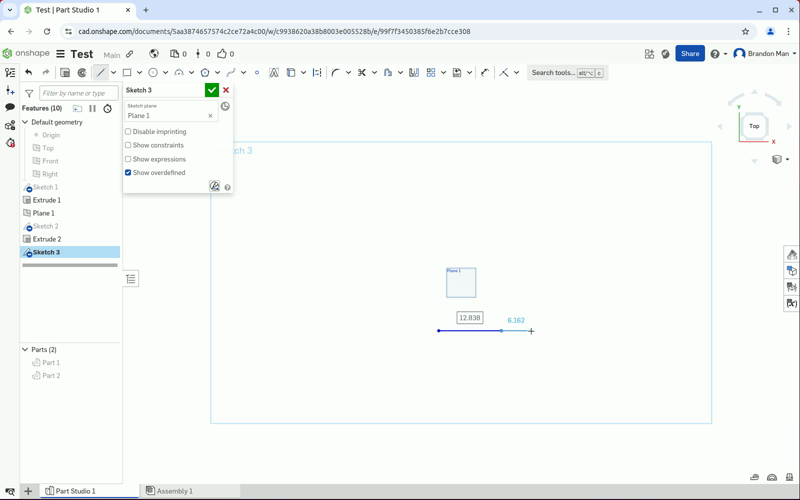
mouse_move(501, 296)
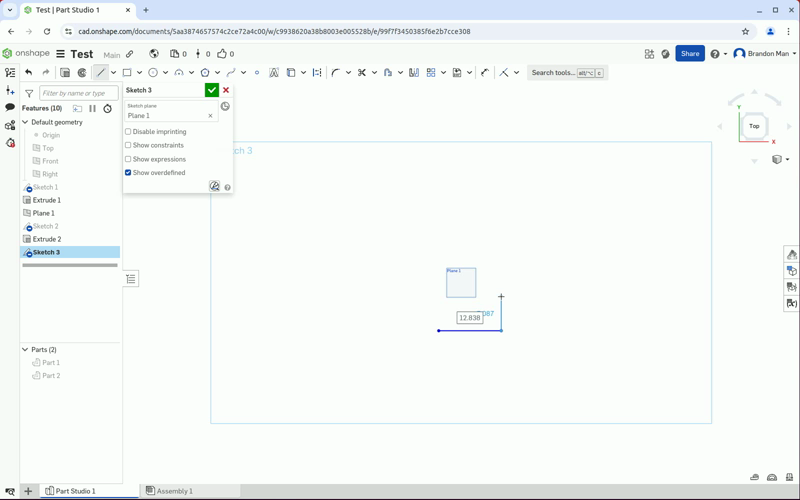
click(501, 296)
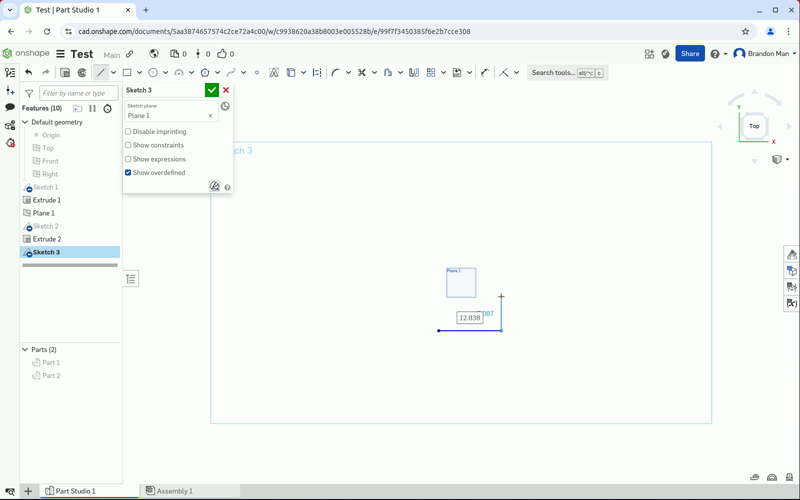
key_up(shift)
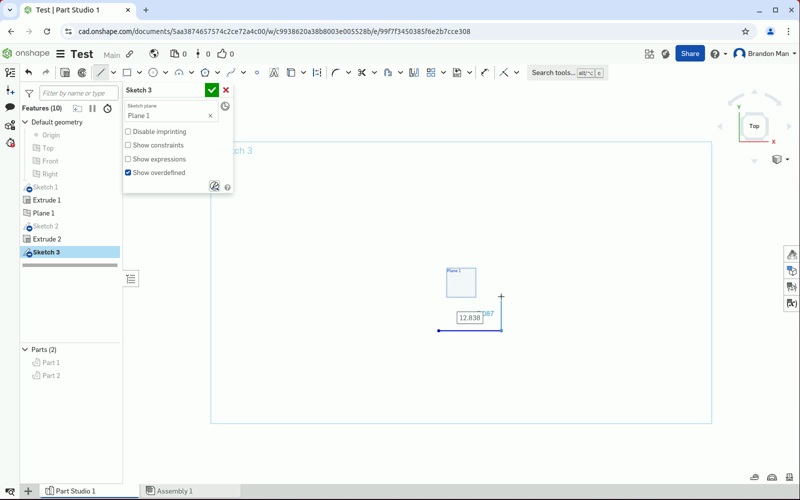
key_down(shift)
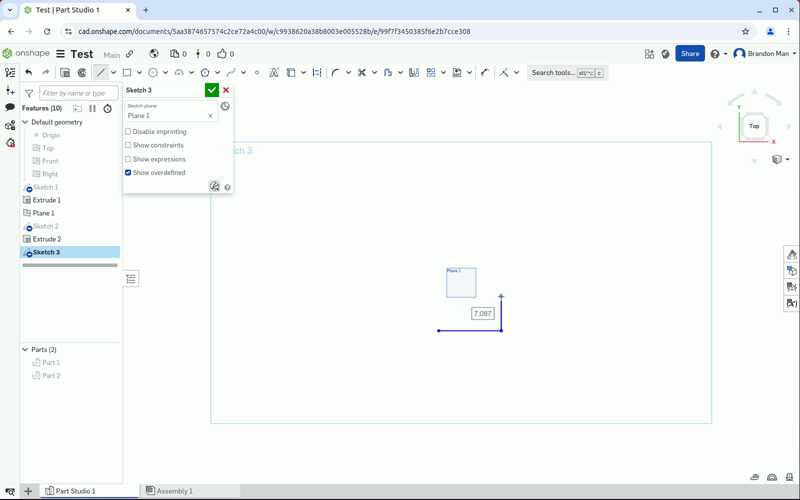
mouse_move(438, 296)
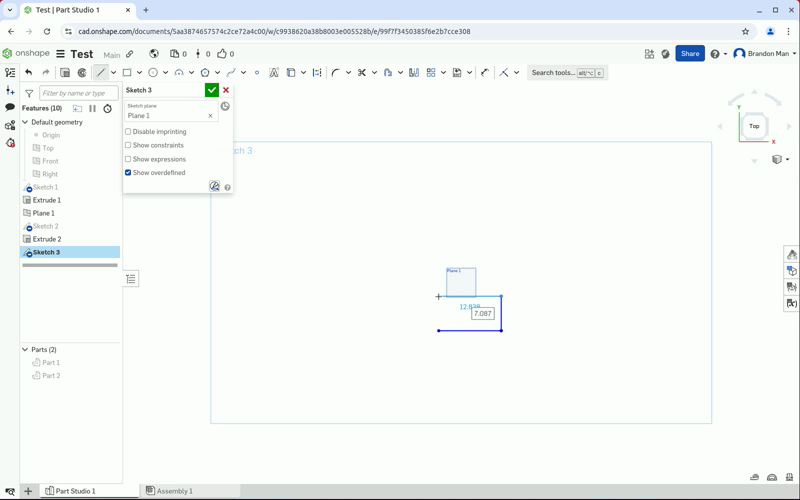
click(438, 296)
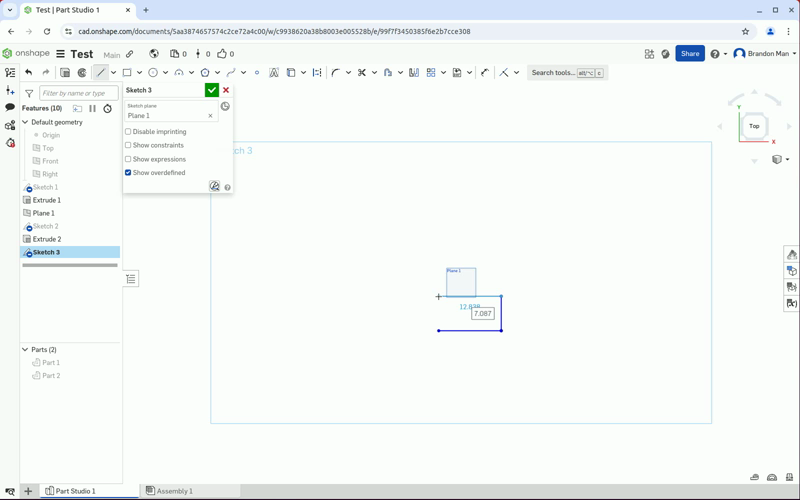
key_up(shift)
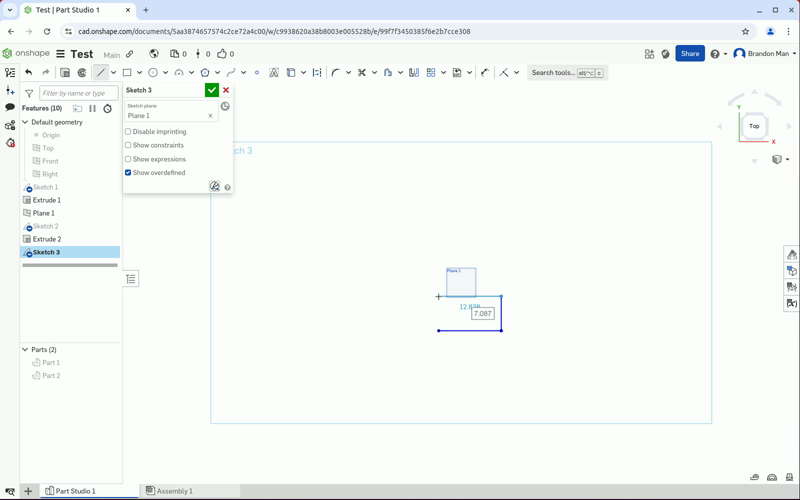
mouse_move(468, 296)
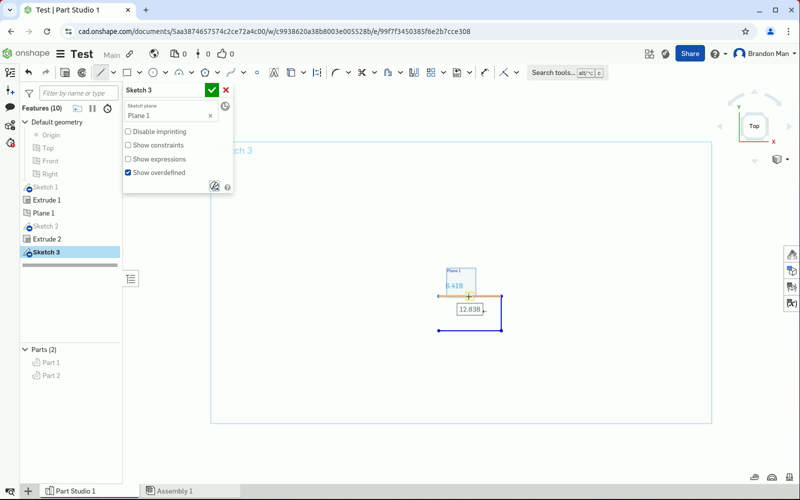
key_down(shift)
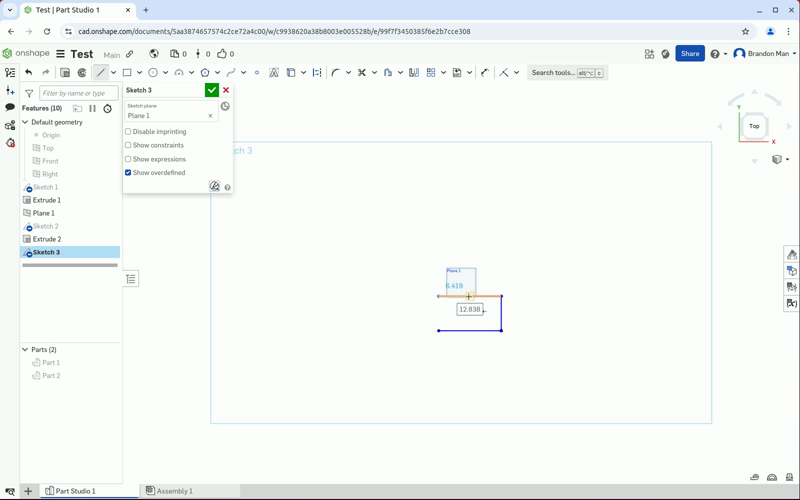
mouse_move(438, 330)
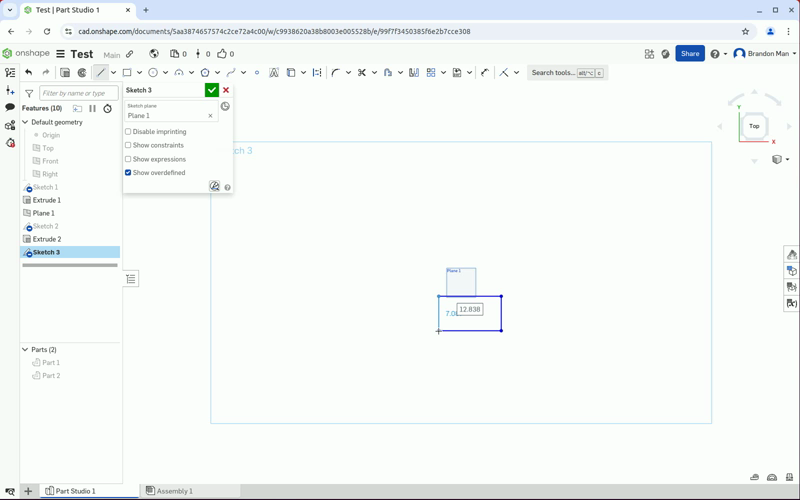
key_up(shift)
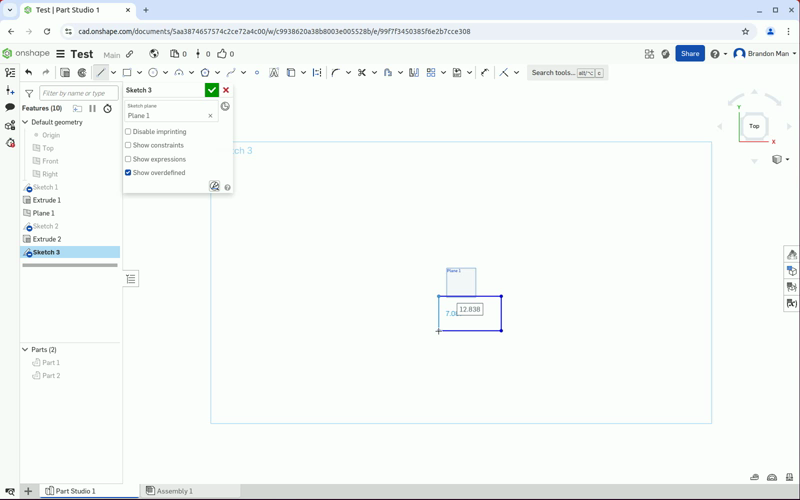
click(438, 330)
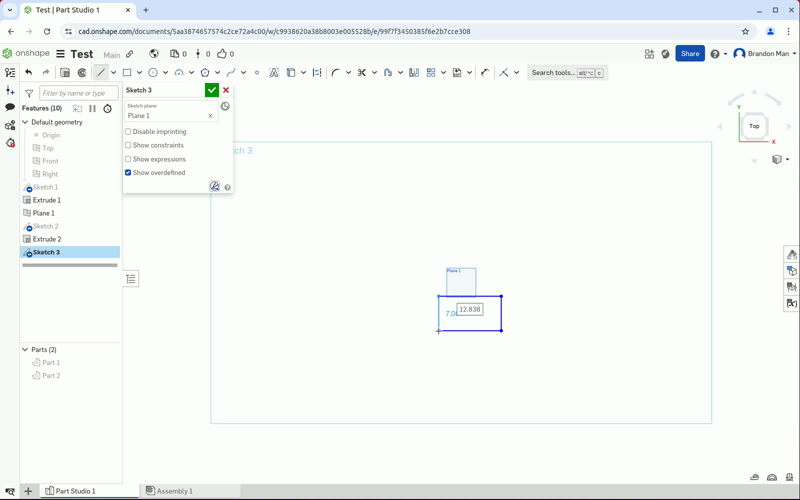
key(esc)
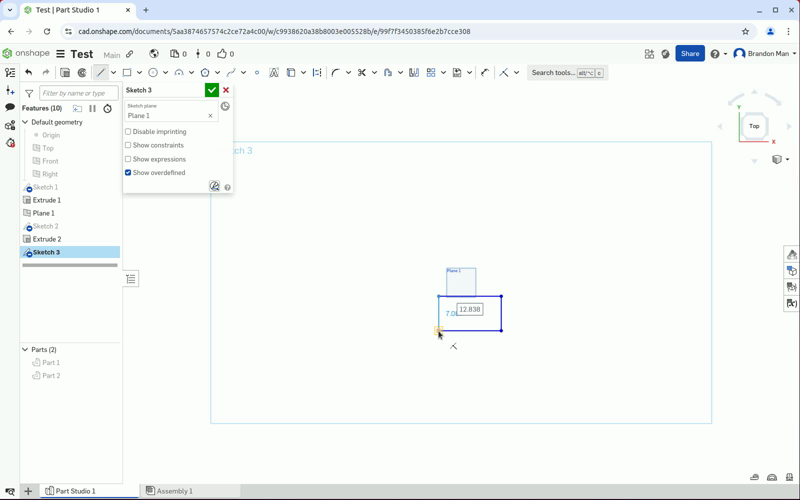
mouse_move(447, 316)
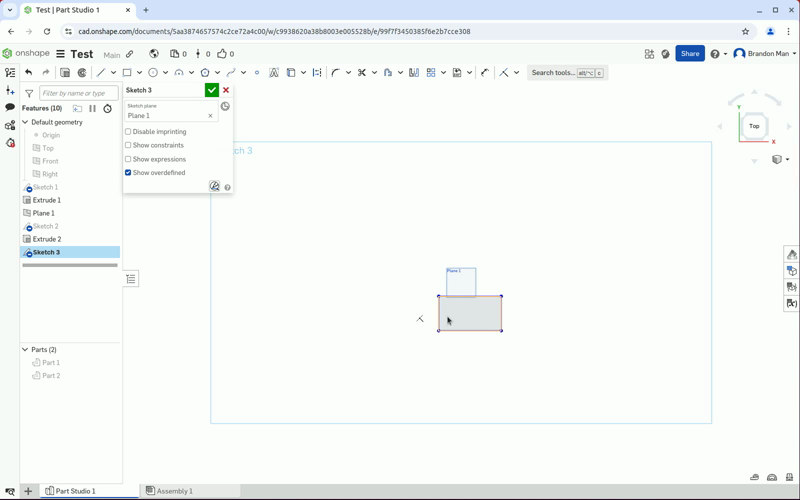
click(447, 316)
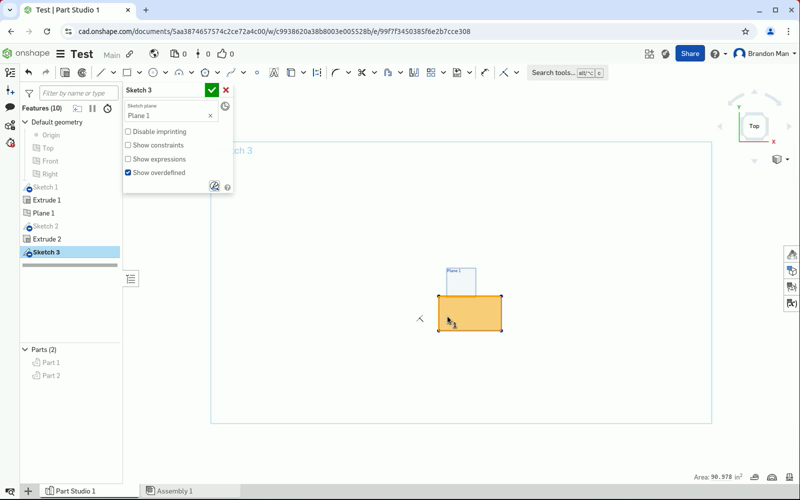
mouse_move(73, 352)
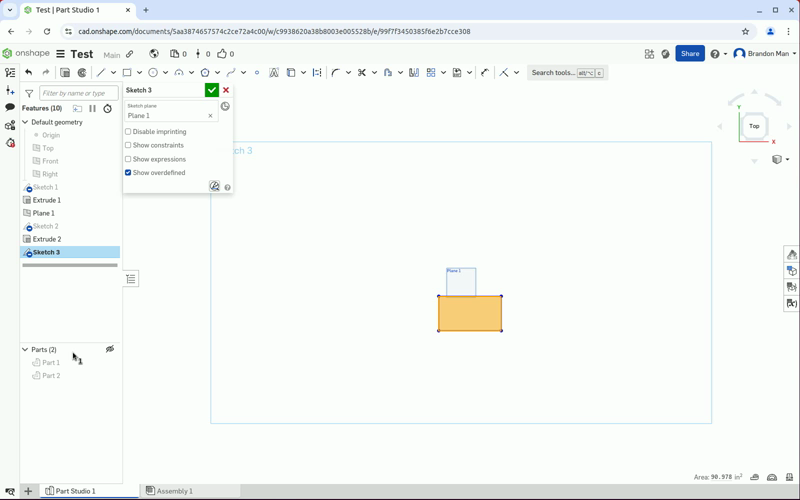
key(shift+y)
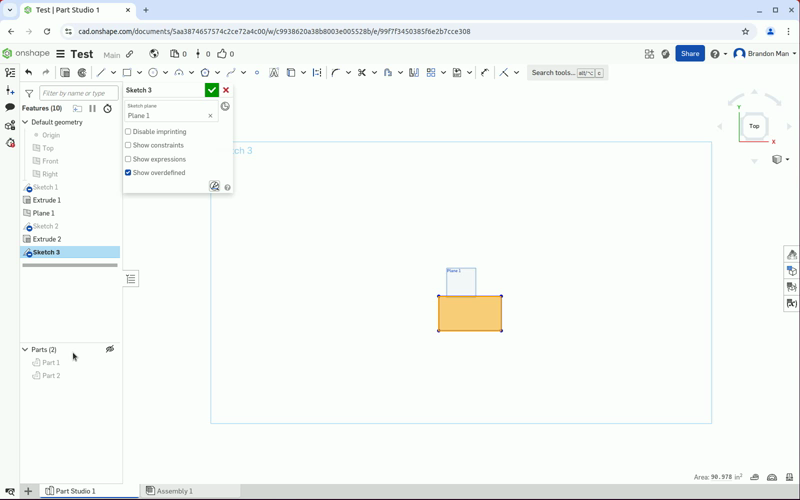
key(shift+e)
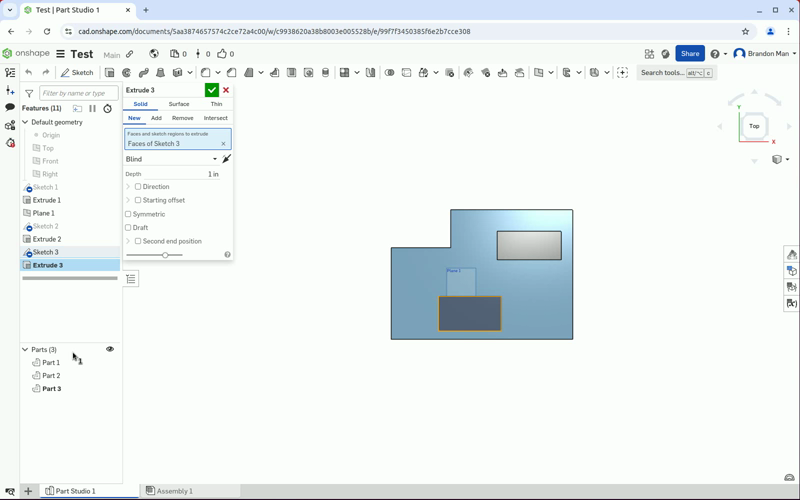
mouse_move(143, 106)
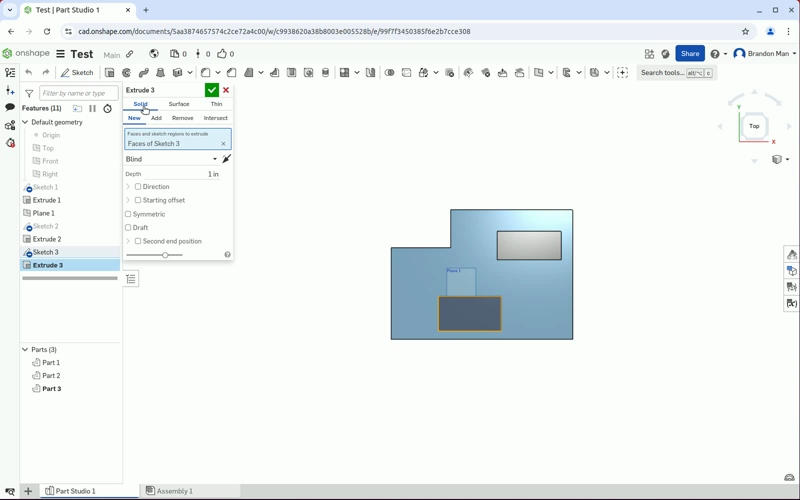
click(143, 106)
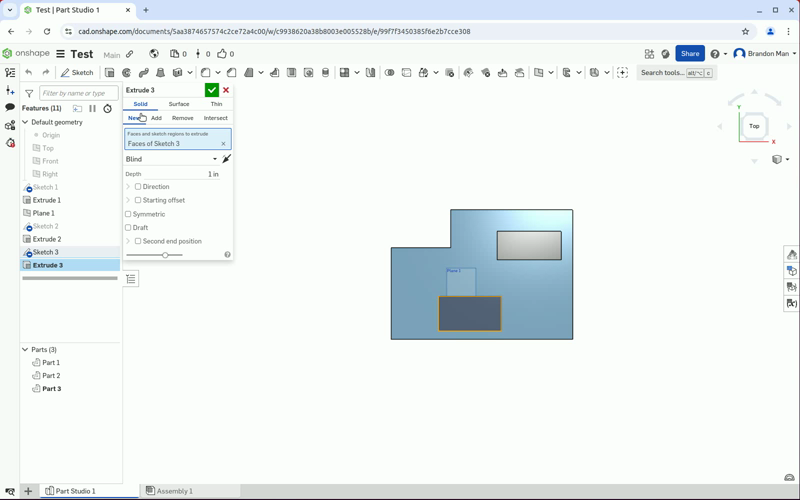
mouse_move(137, 120)
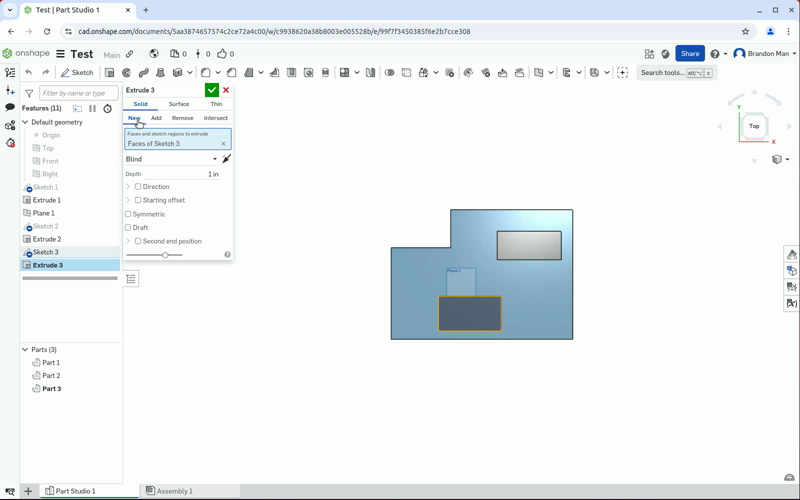
click(137, 120)
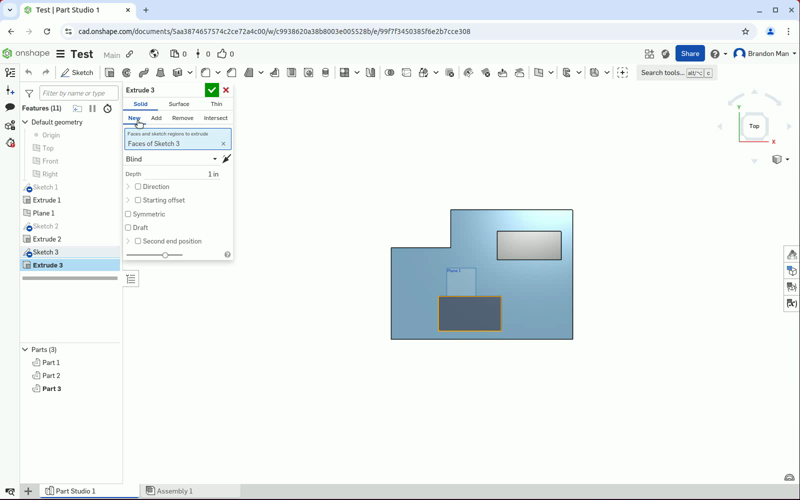
key(tab, 4)
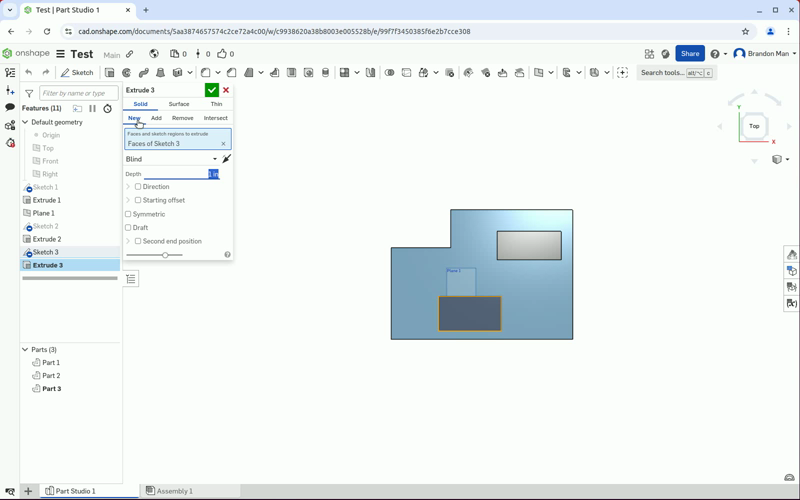
text(5.296)
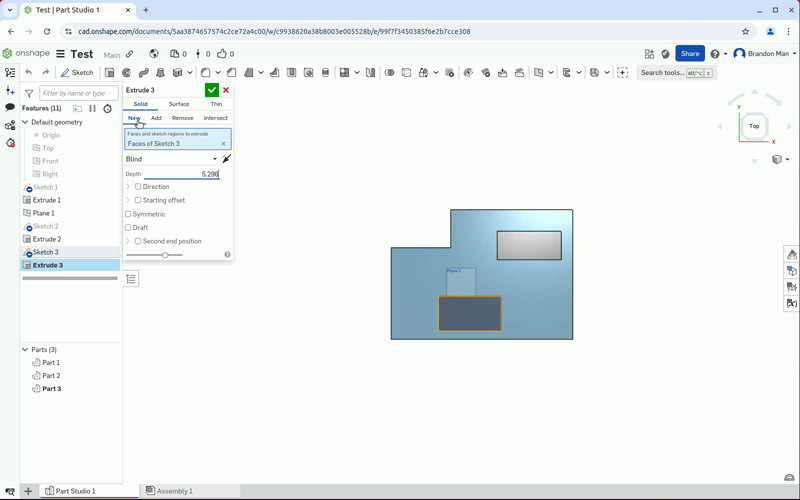
key(enter)
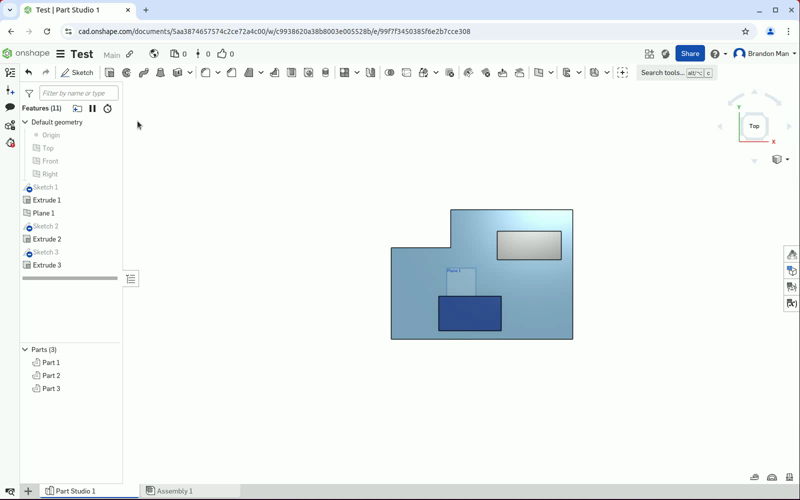
key(shift+h)
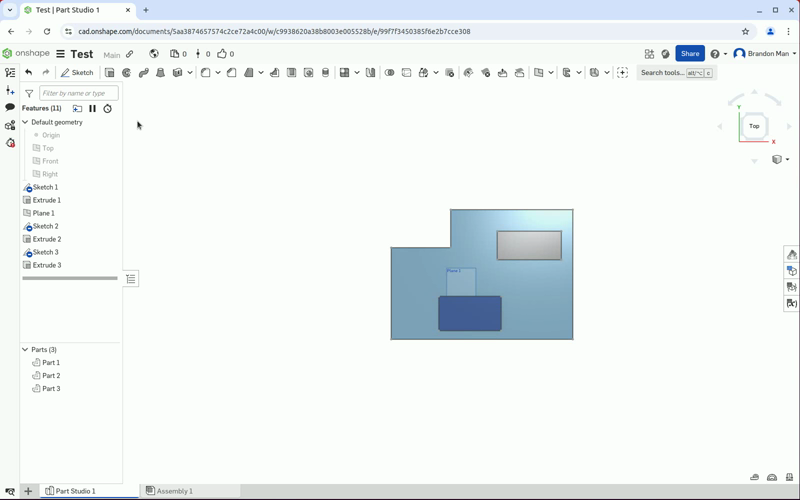
key(shift+h)
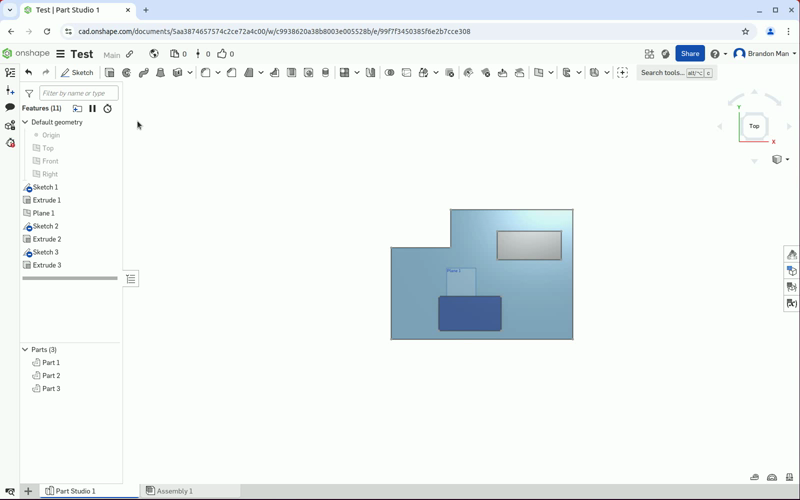
key(shift+7)
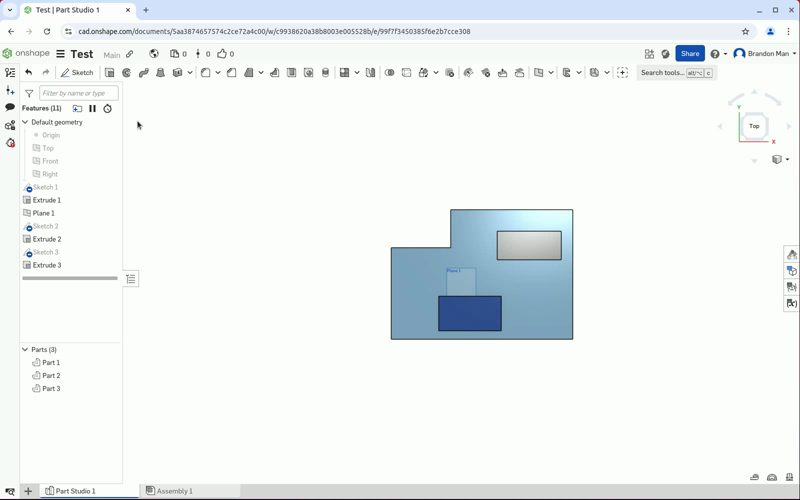
key(up, 3)
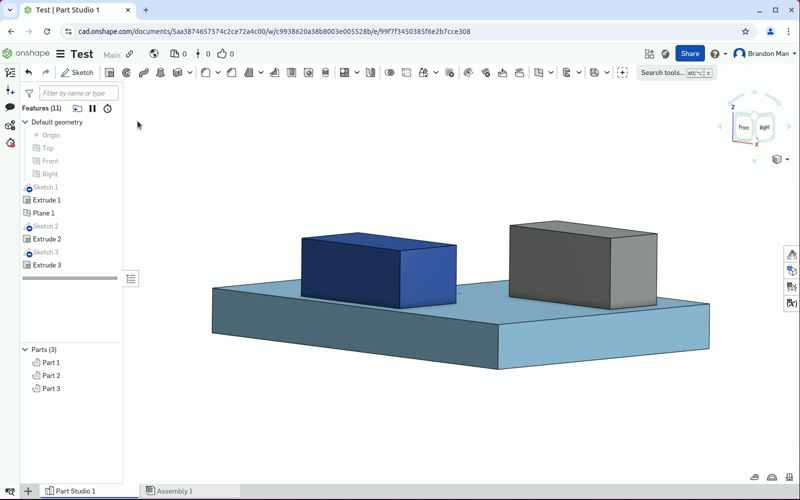
key(left, 3)
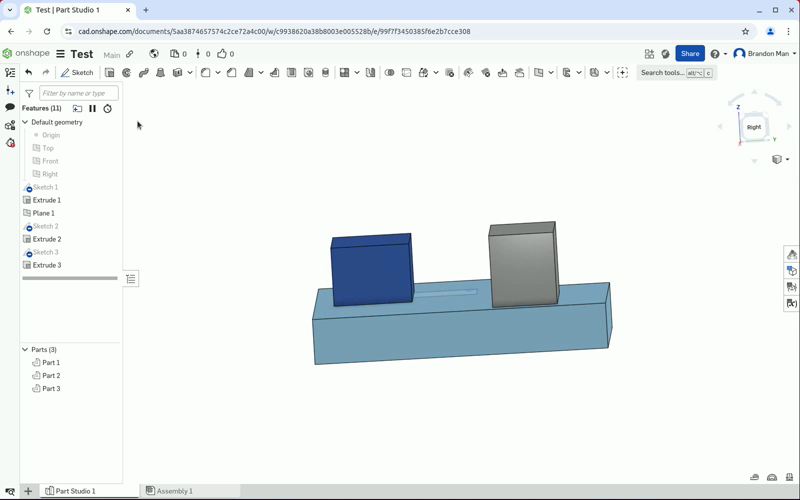
key(right, 3)
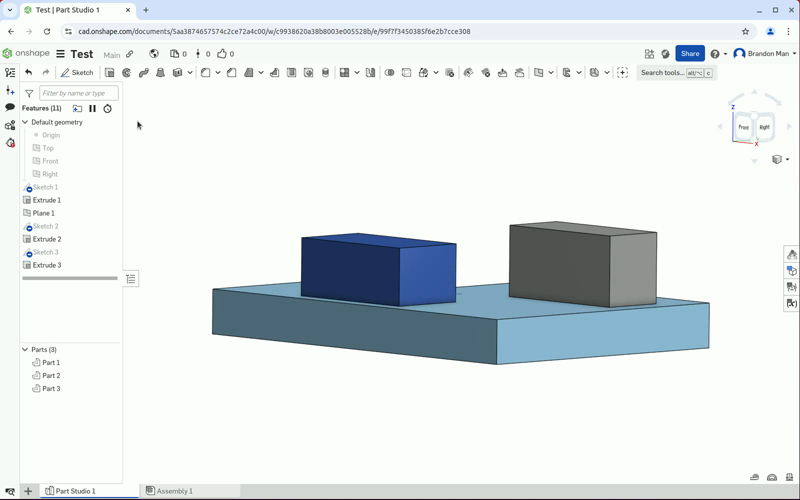
key(down, 3)
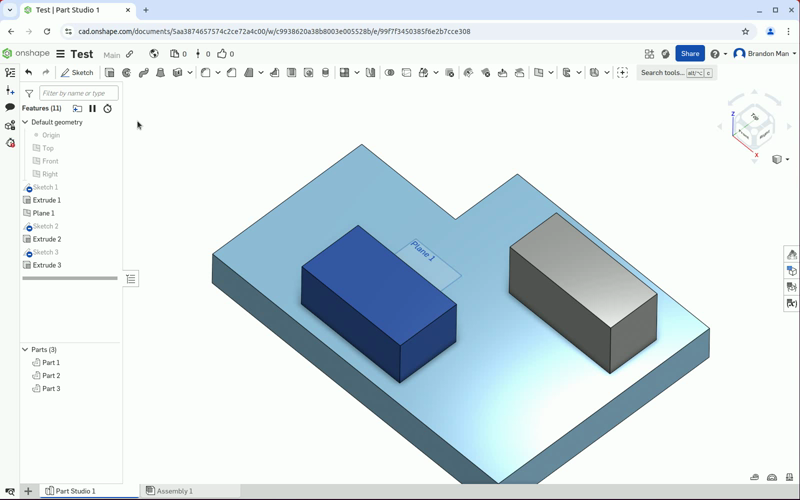
mouse_move(73, 189)
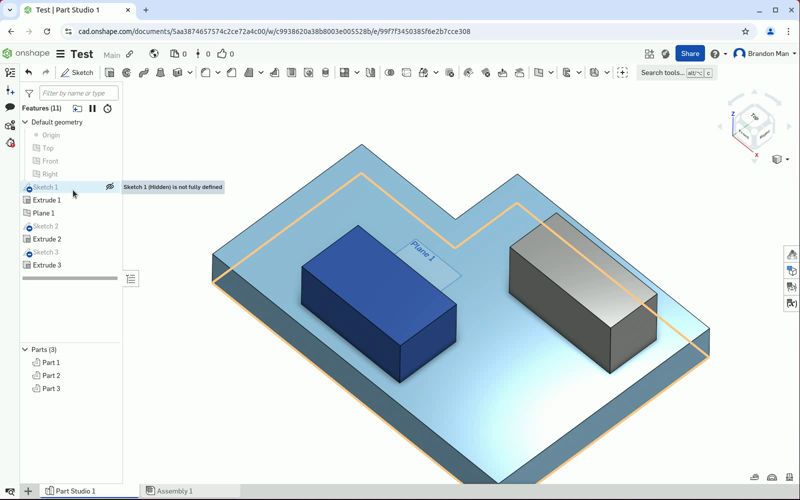
click(73, 189)